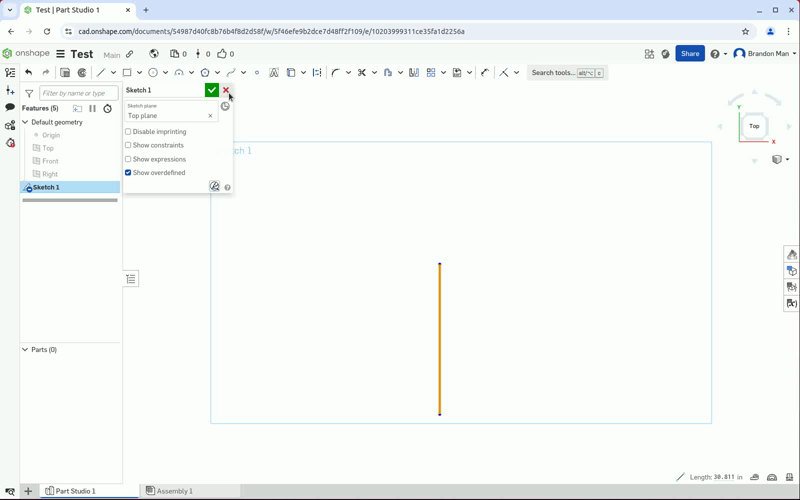
key(shift+h)
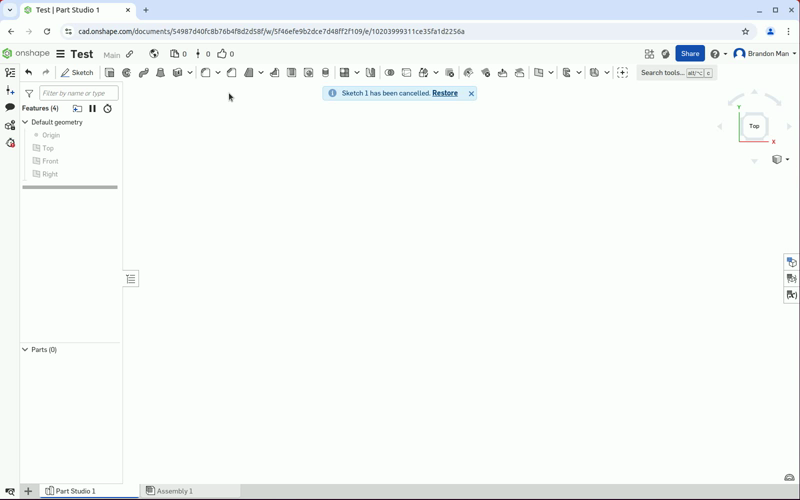
mouse_move(73, 352)
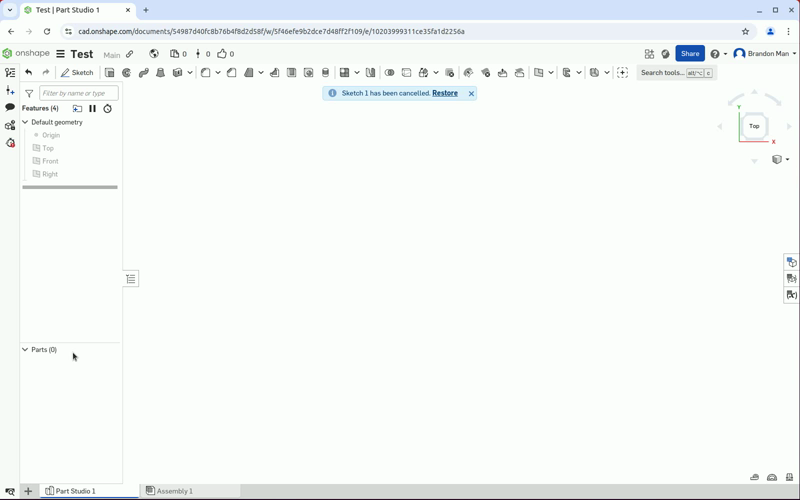
key(y)
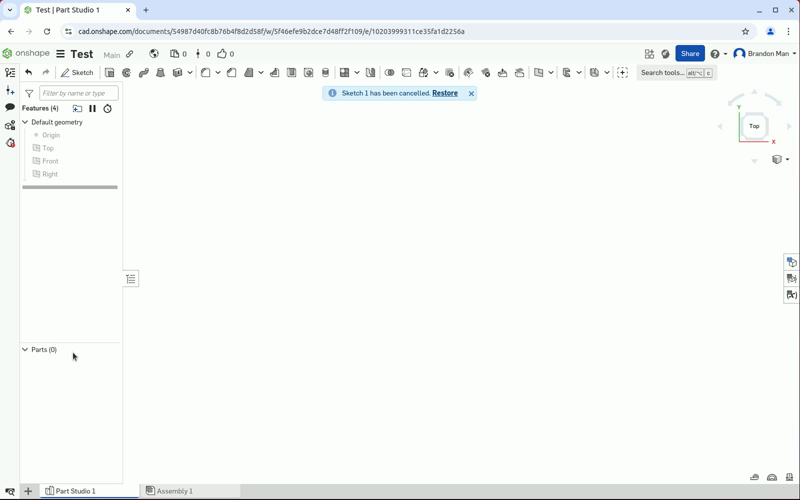
key(shift+p)
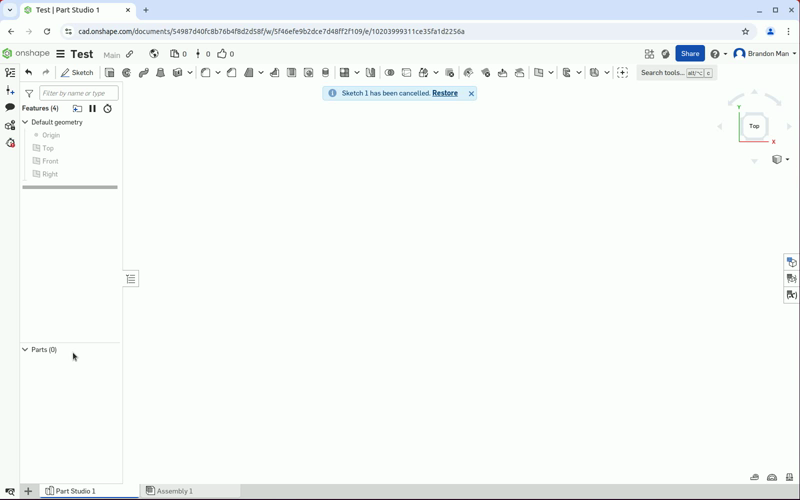
key(space)
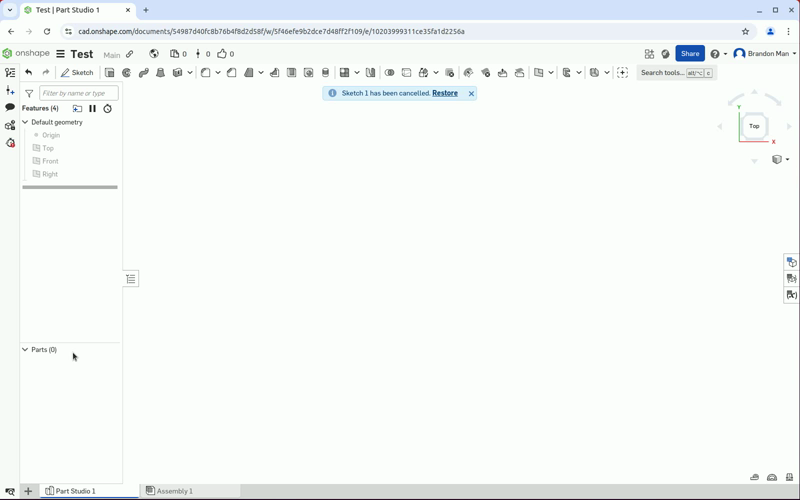
key_down(shift)
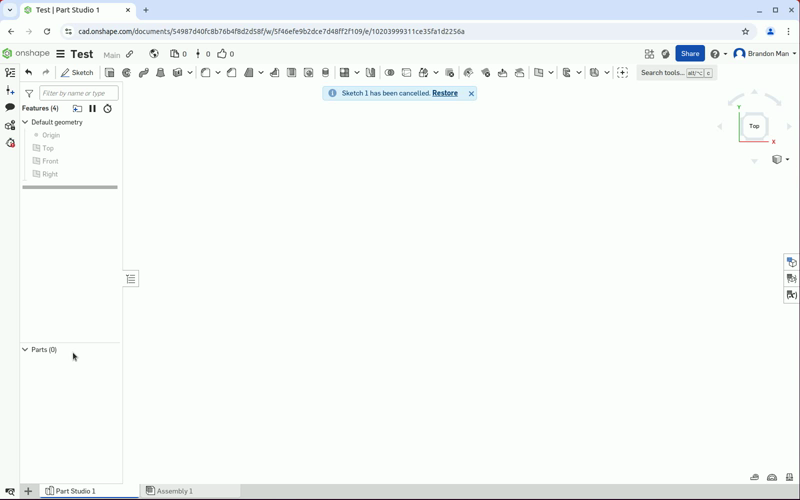
key(up)
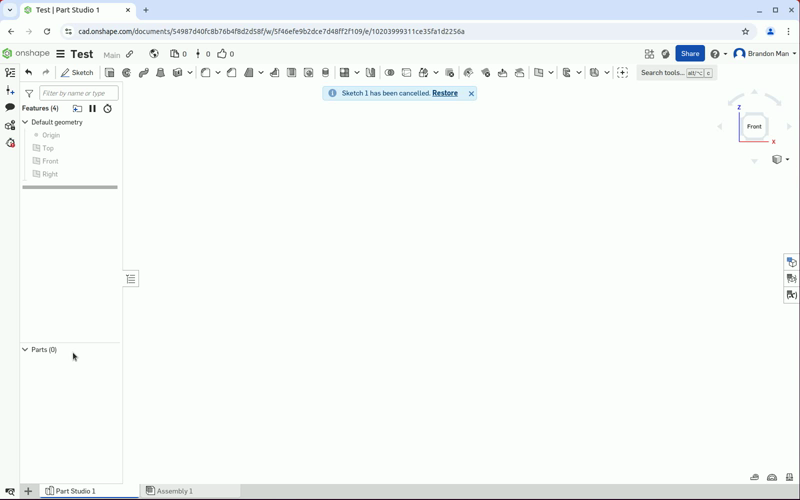
key_up(shift)
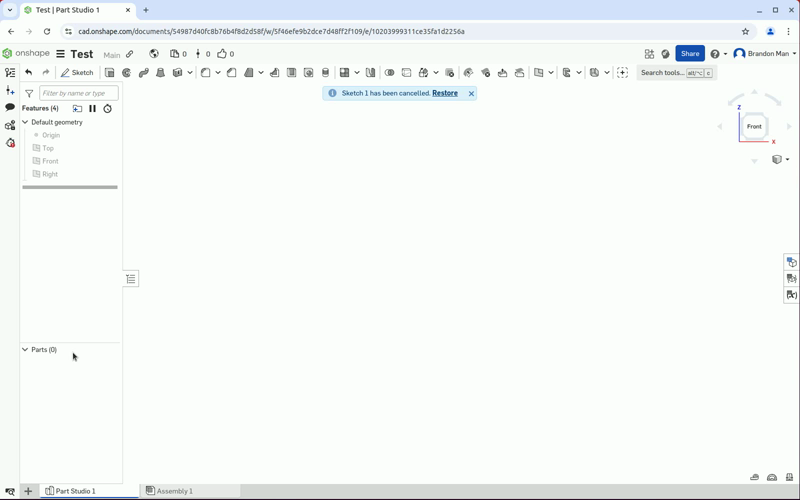
mouse_move(73, 352)
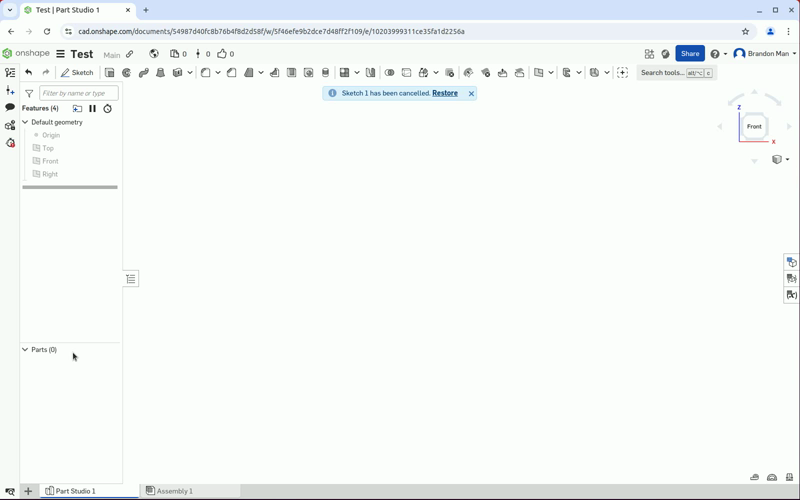
key(shift+y)
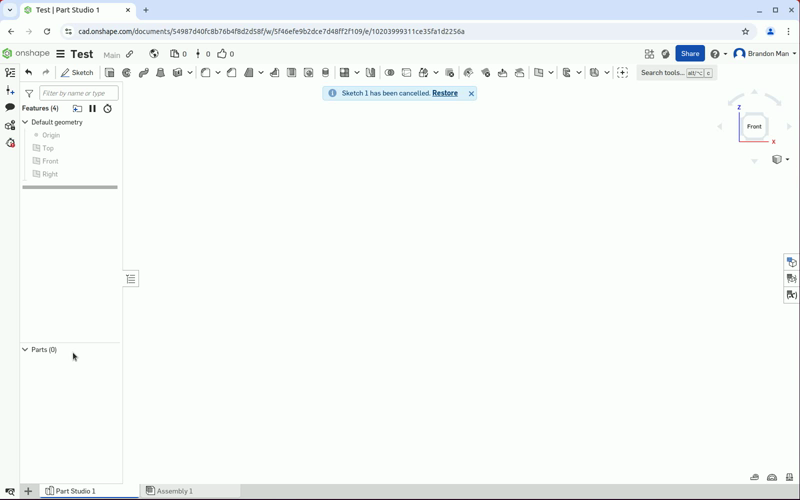
key(shift+s)
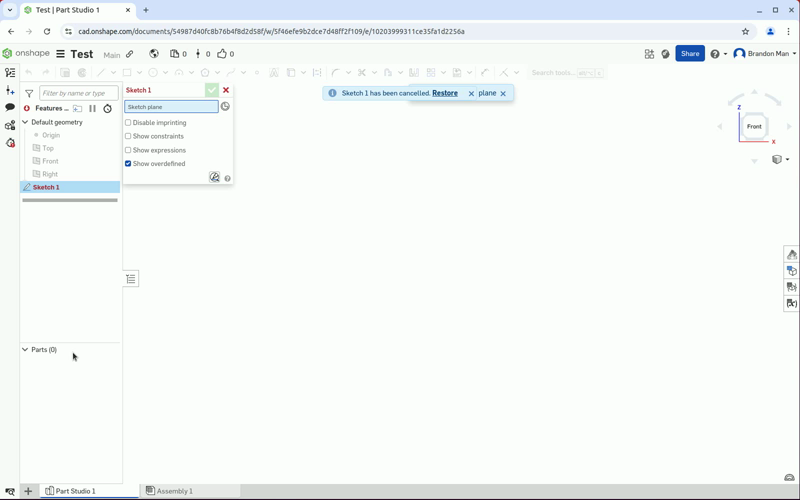
mouse_move(73, 163)
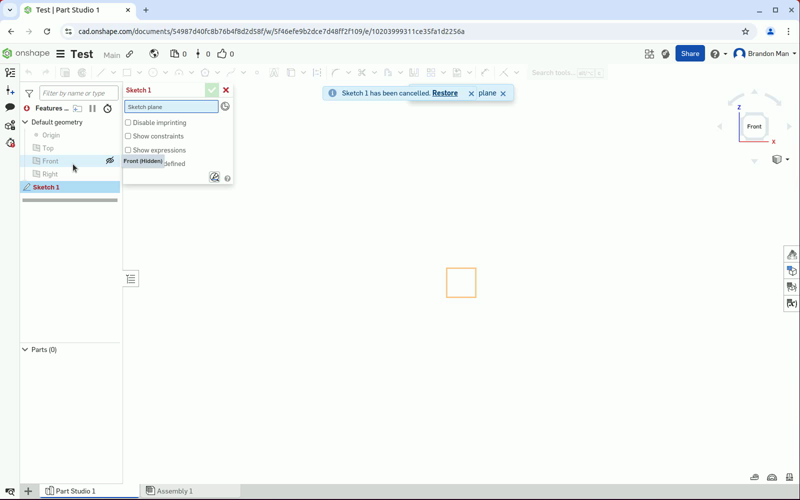
click(73, 163)
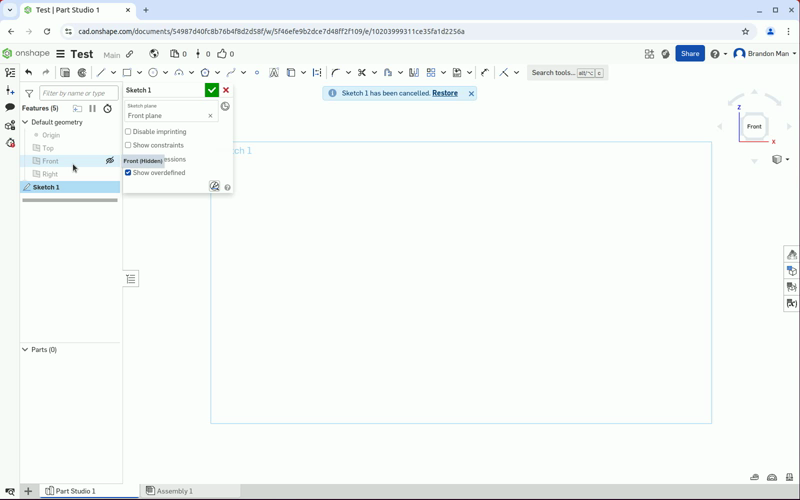
mouse_move(73, 352)
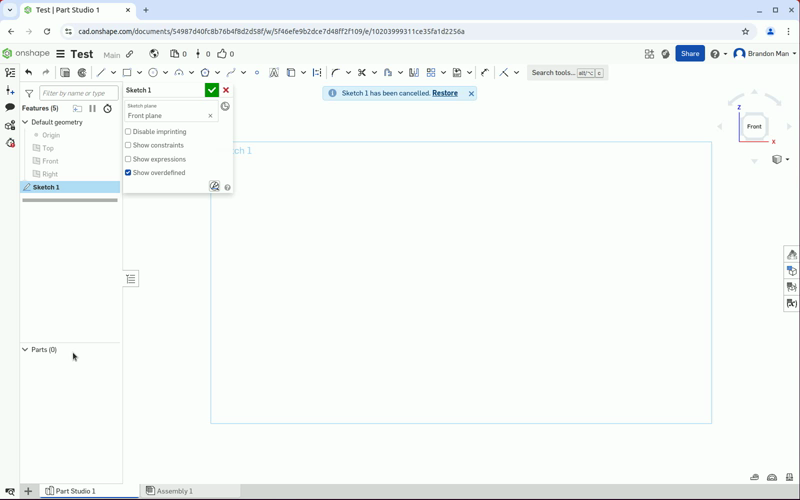
key(y)
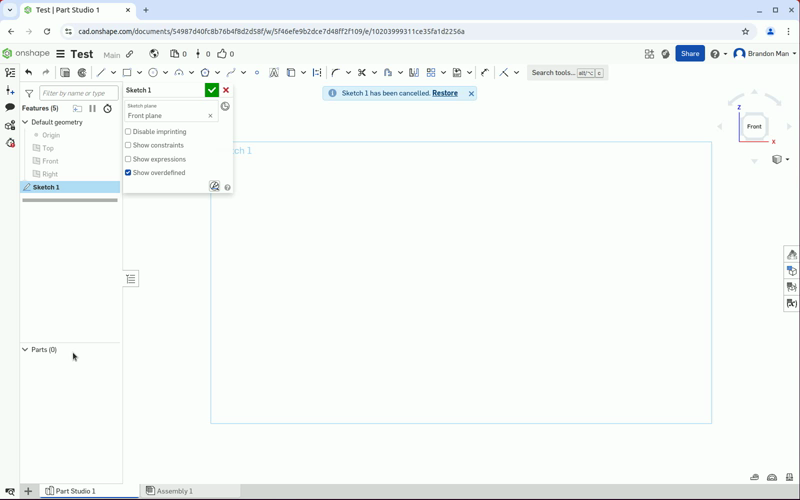
key(c)
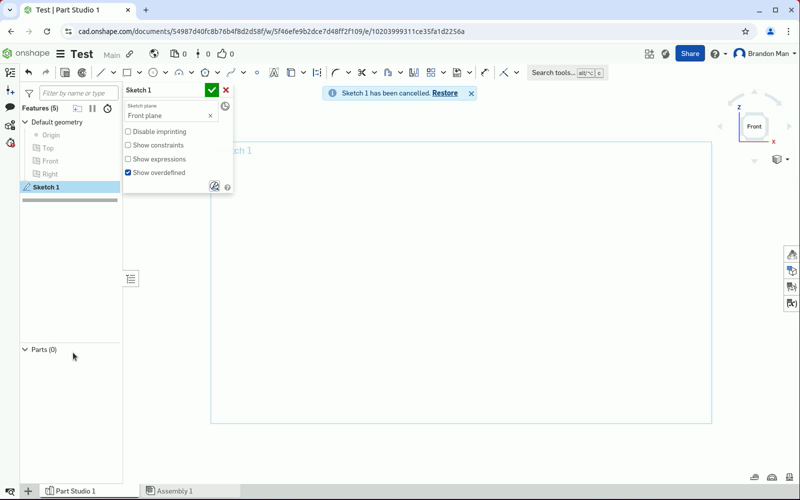
key_down(shift)
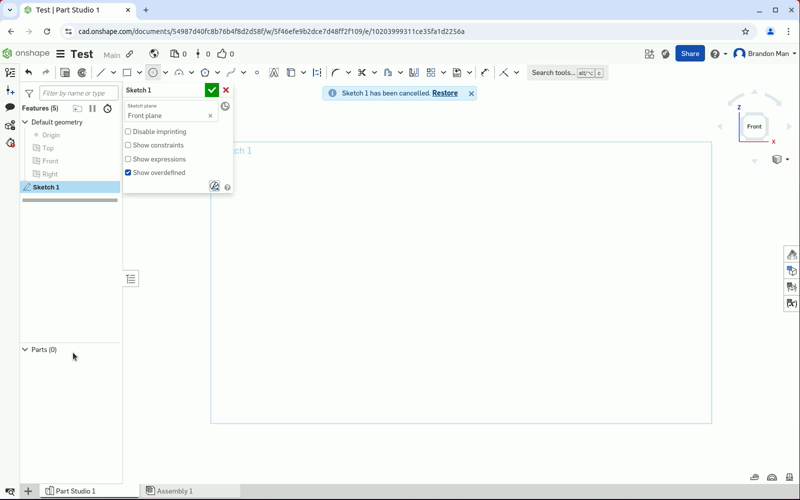
mouse_move(461, 282)
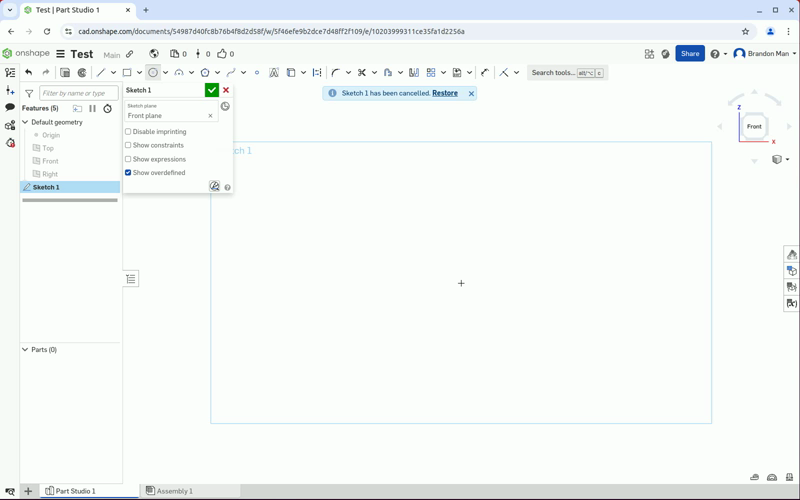
click(461, 282)
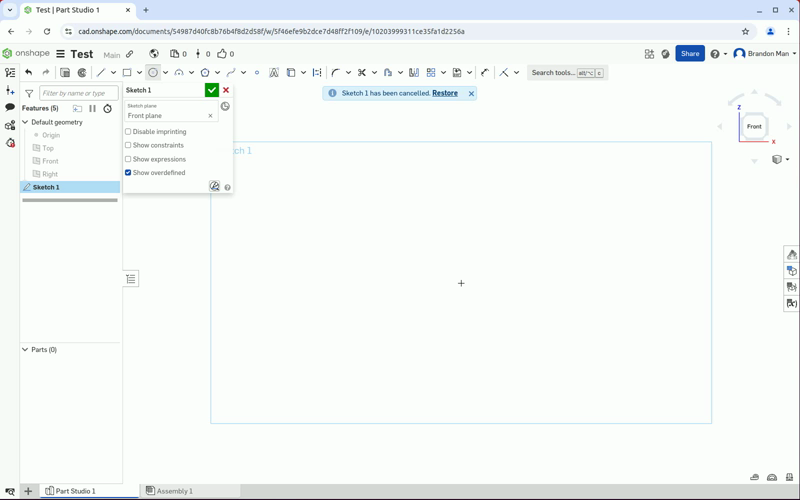
key_up(shift)
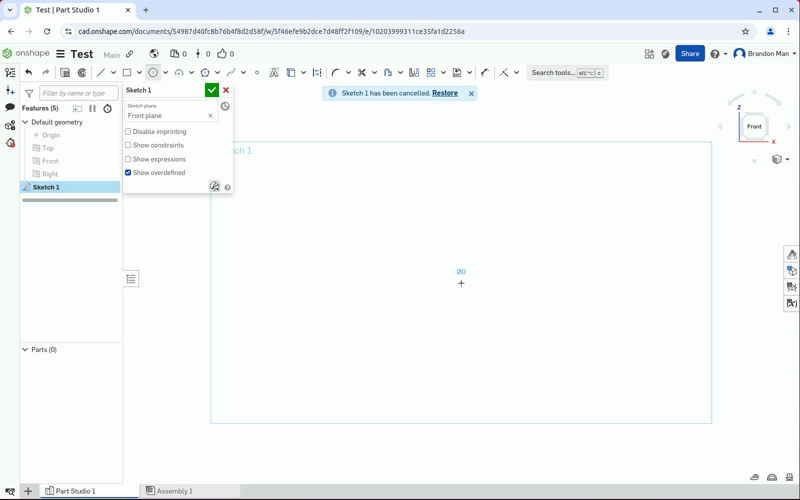
mouse_move(574, 282)
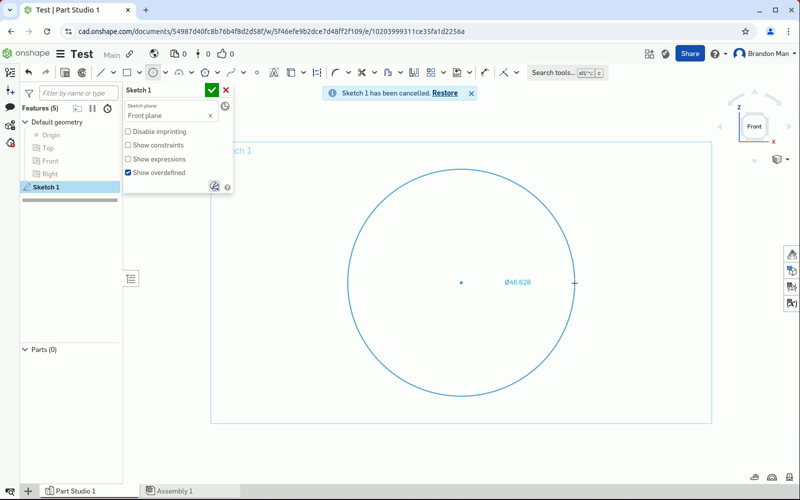
click(574, 282)
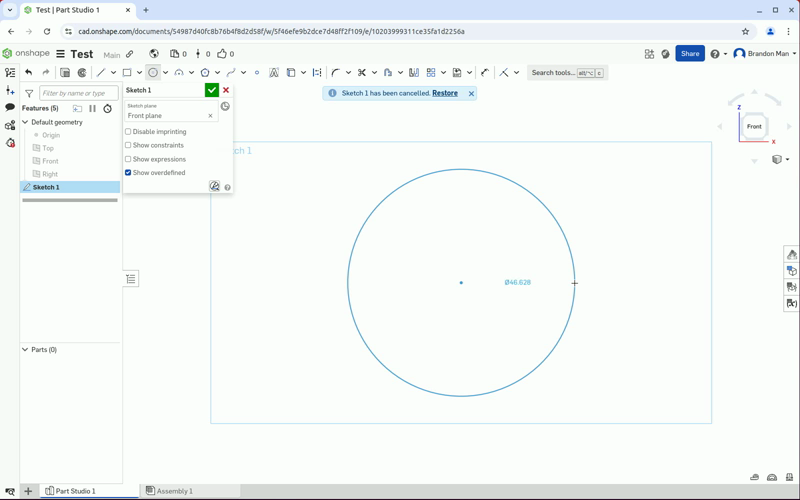
key(esc)
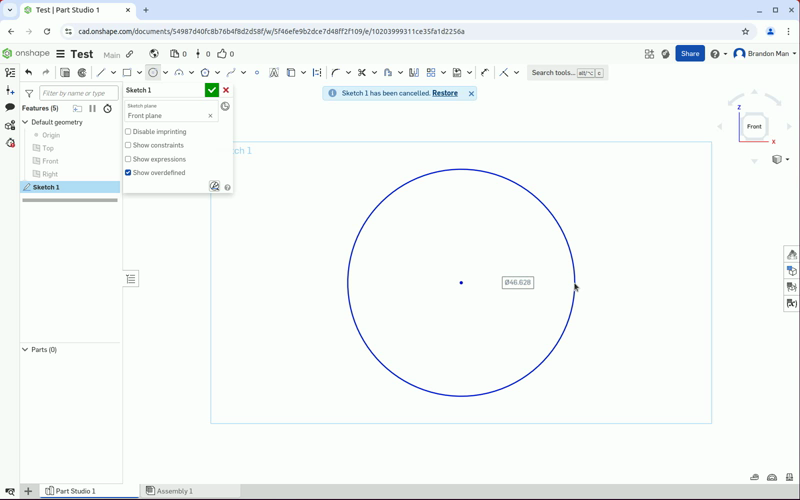
key(c)
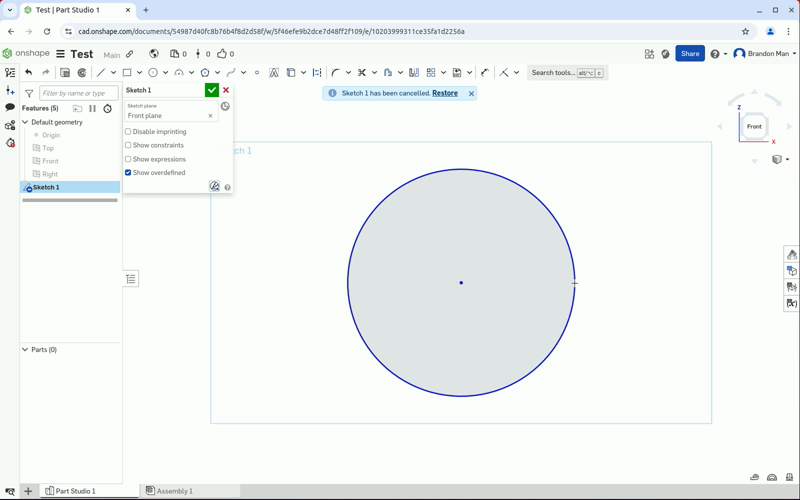
key_down(shift)
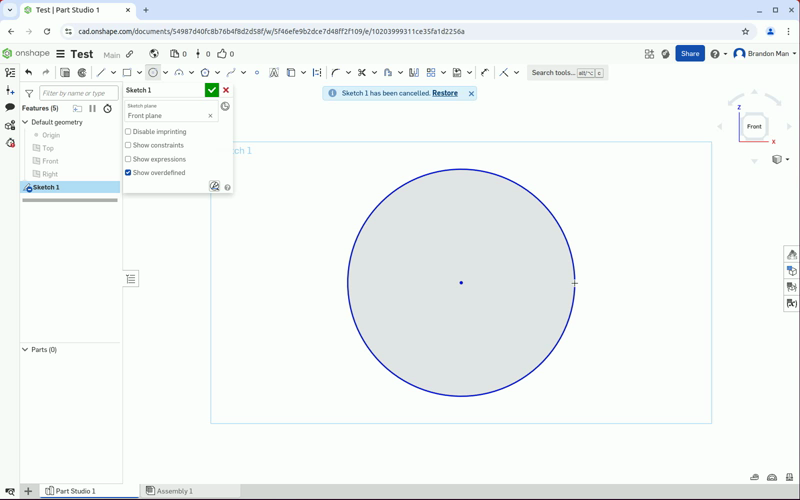
mouse_move(461, 282)
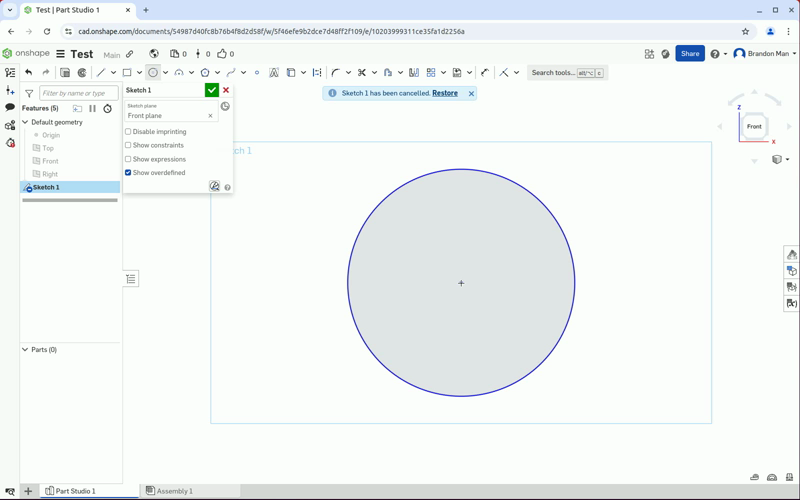
click(461, 282)
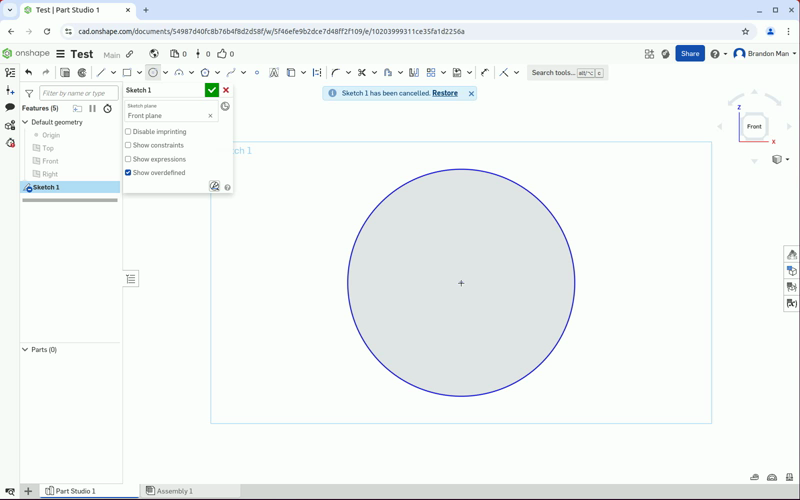
key_up(shift)
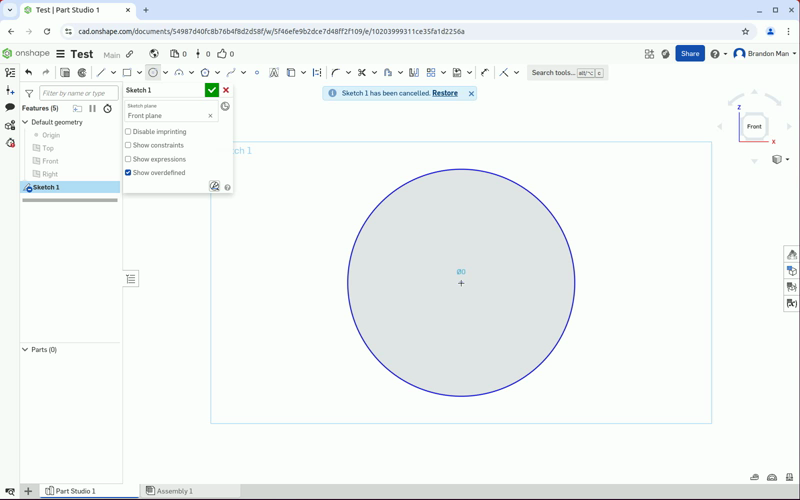
mouse_move(515, 282)
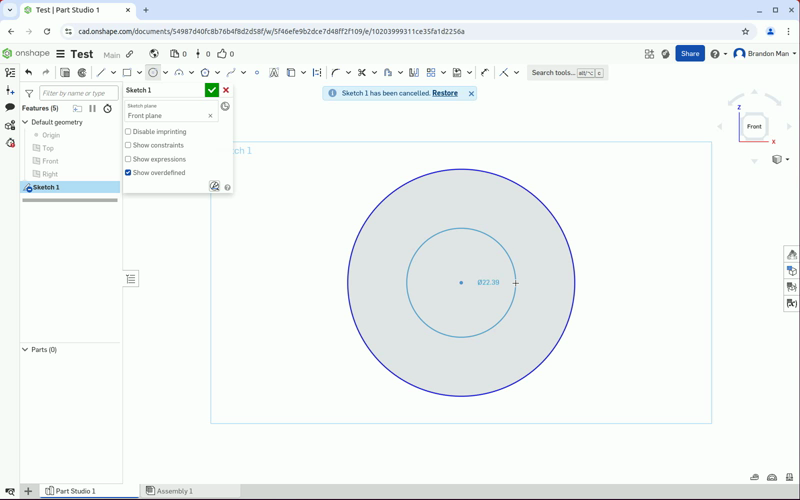
click(515, 282)
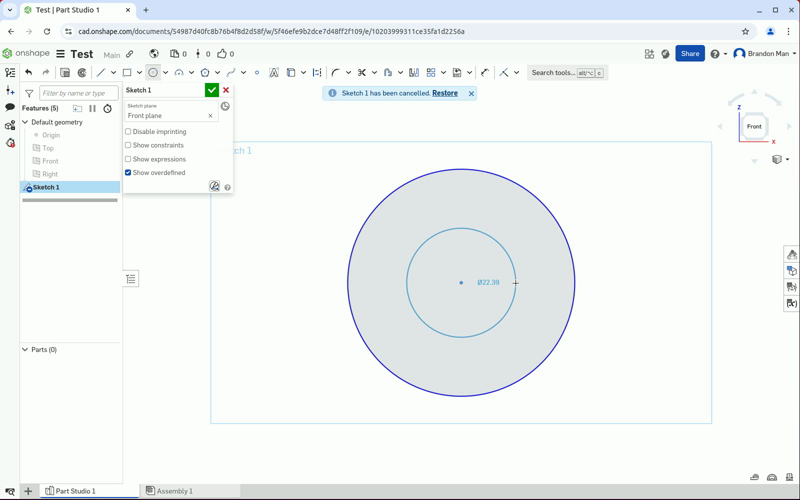
key(esc)
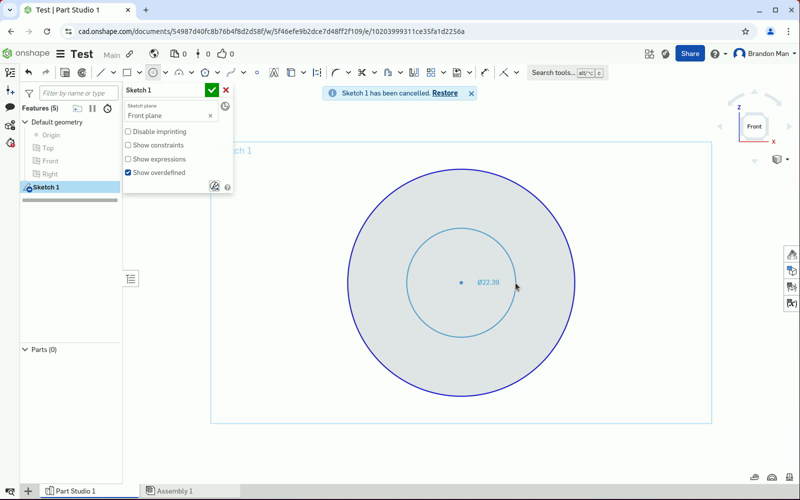
mouse_move(384, 323)
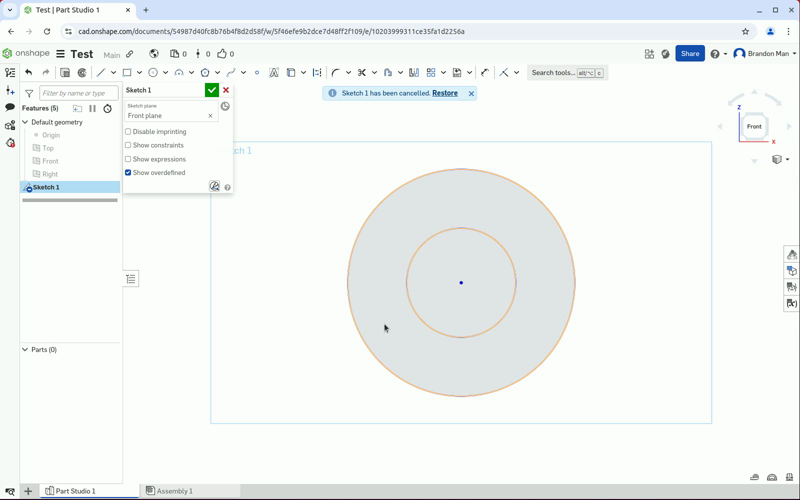
click(384, 323)
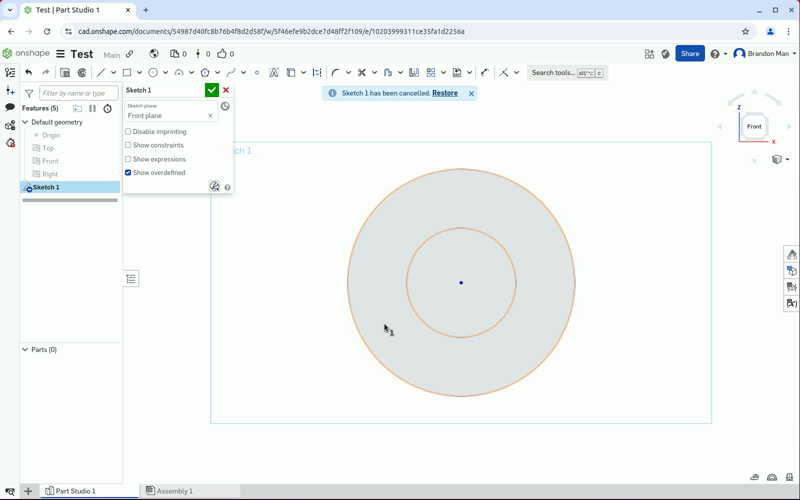
mouse_move(73, 352)
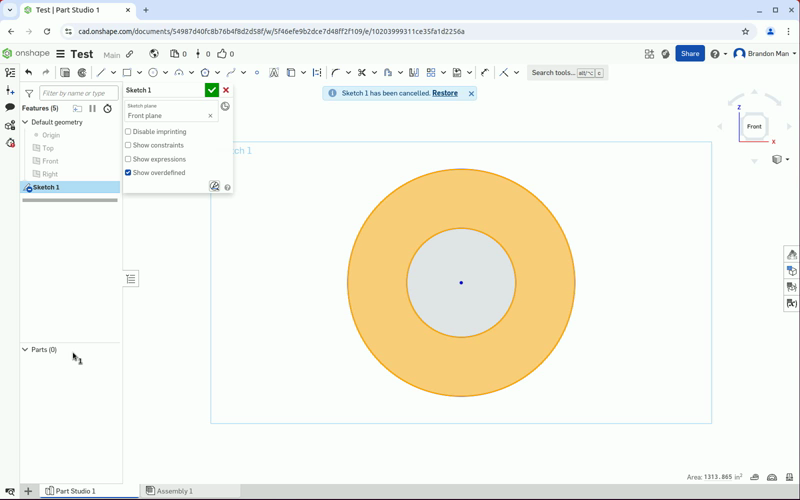
key(shift+y)
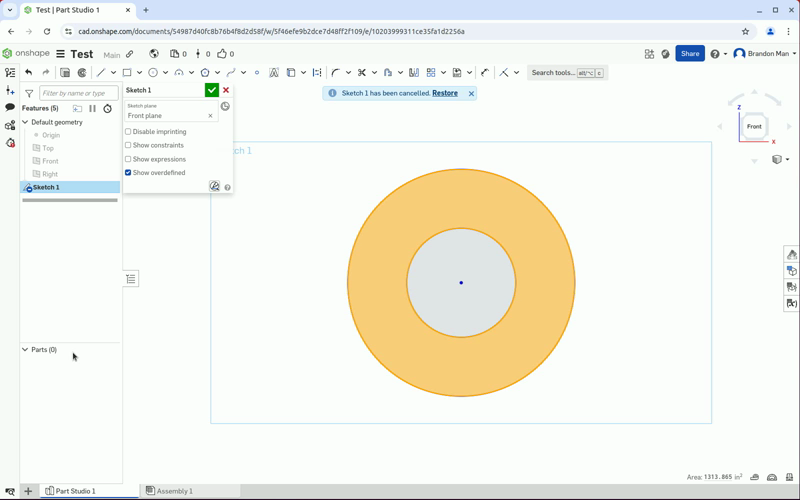
key(shift+e)
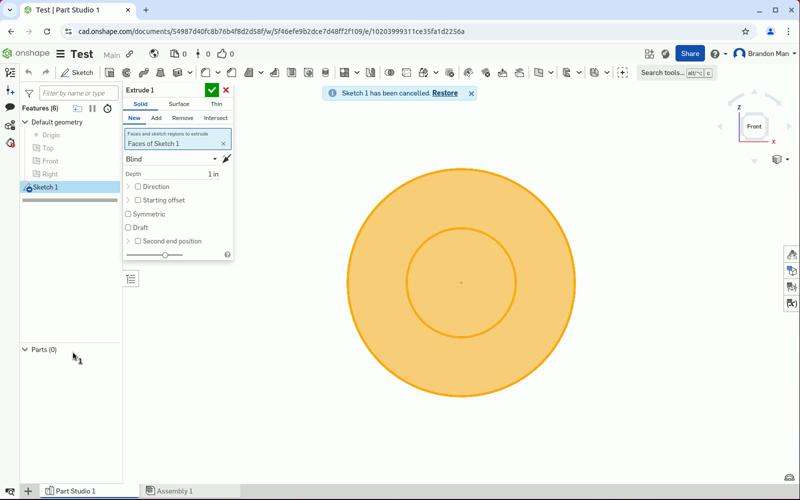
mouse_move(143, 106)
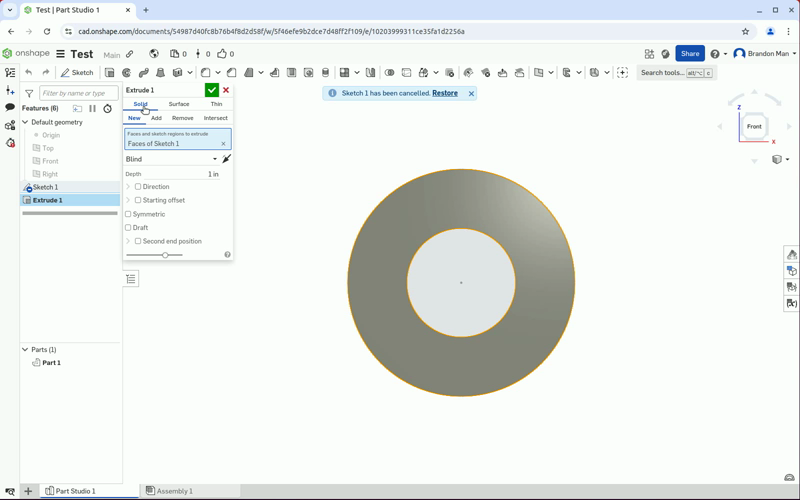
click(143, 106)
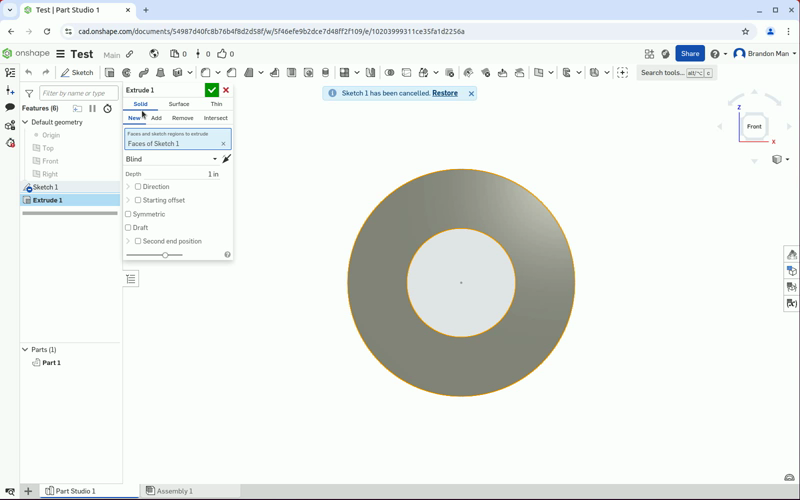
mouse_move(137, 120)
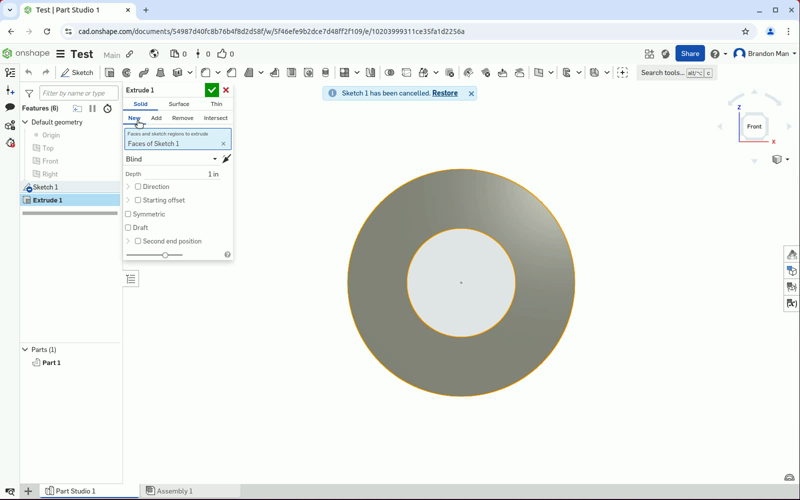
click(137, 120)
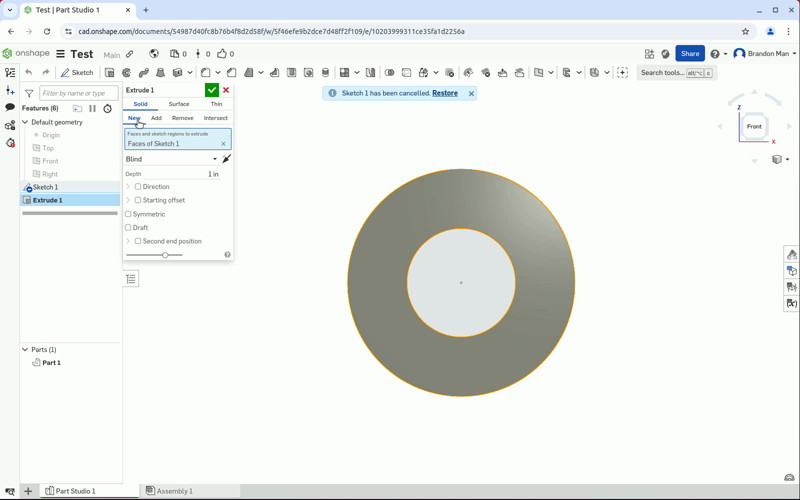
key(tab, 4)
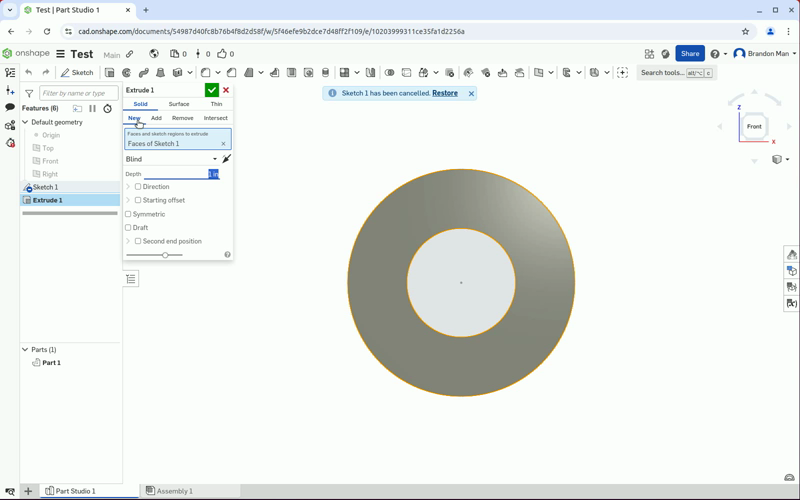
text(12.758)
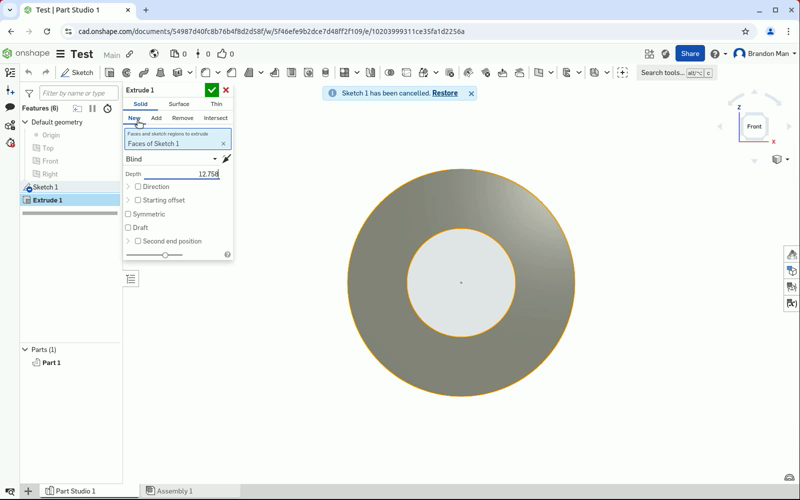
key(enter)
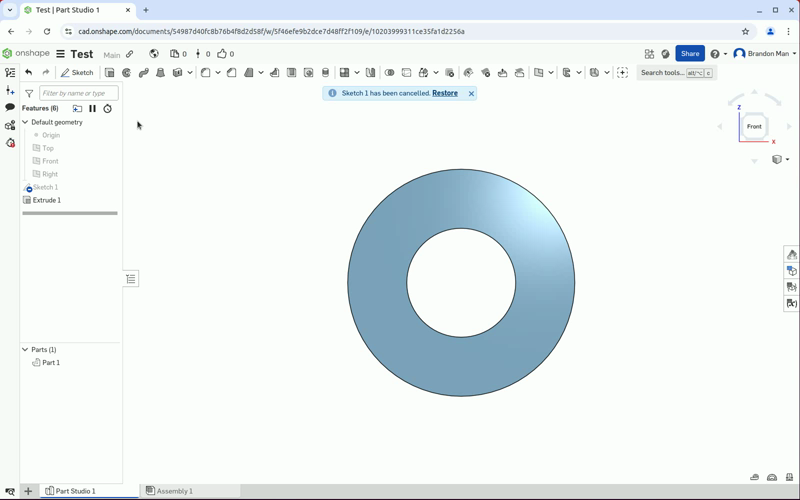
key(shift+h)
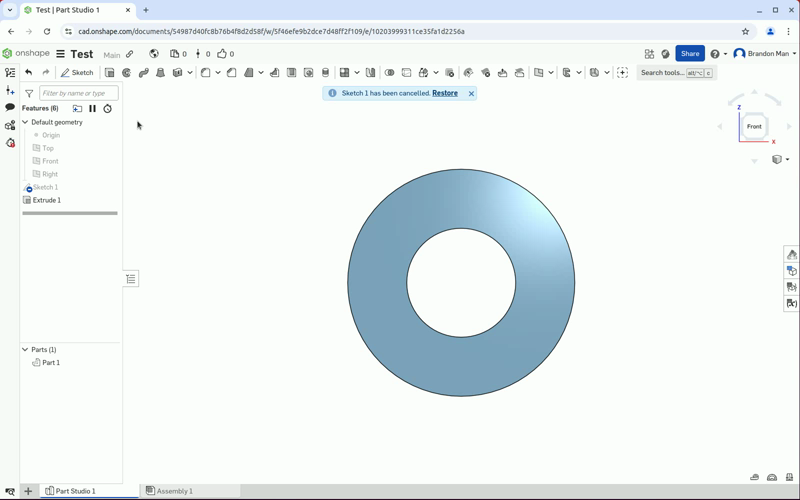
key(shift+h)
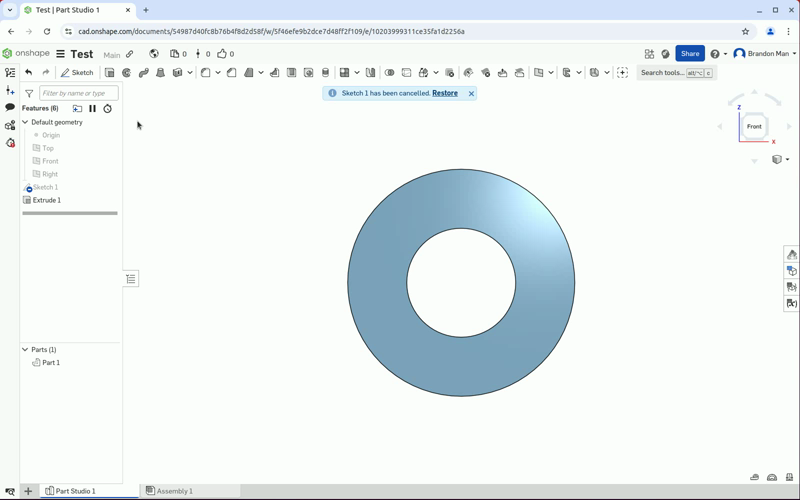
mouse_move(73, 189)
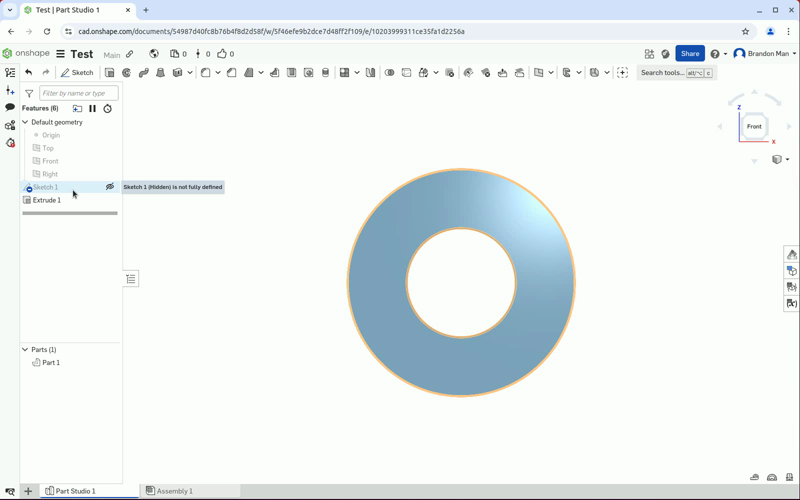
click(73, 189)
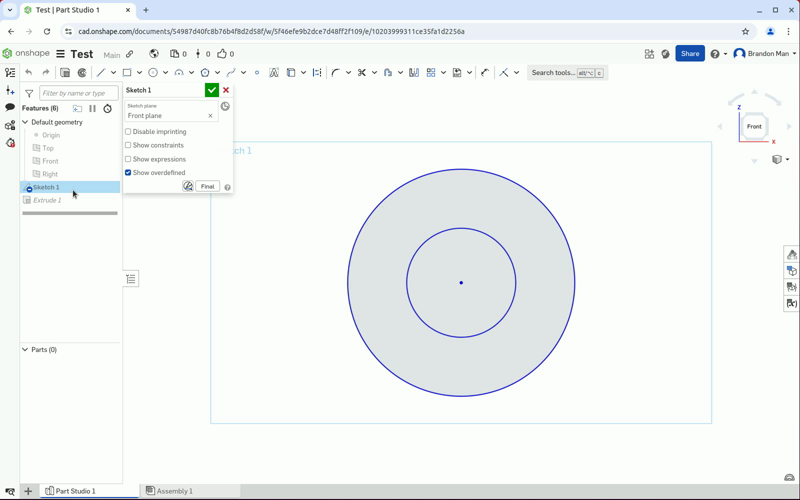
mouse_move(229, 92)
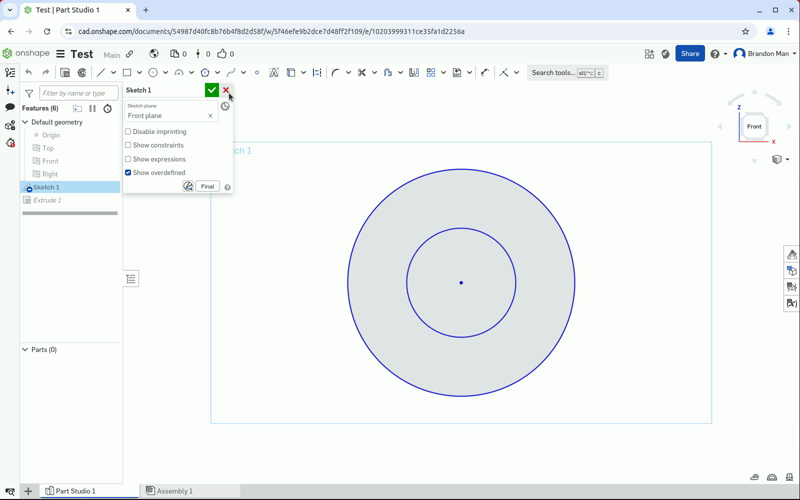
click(229, 92)
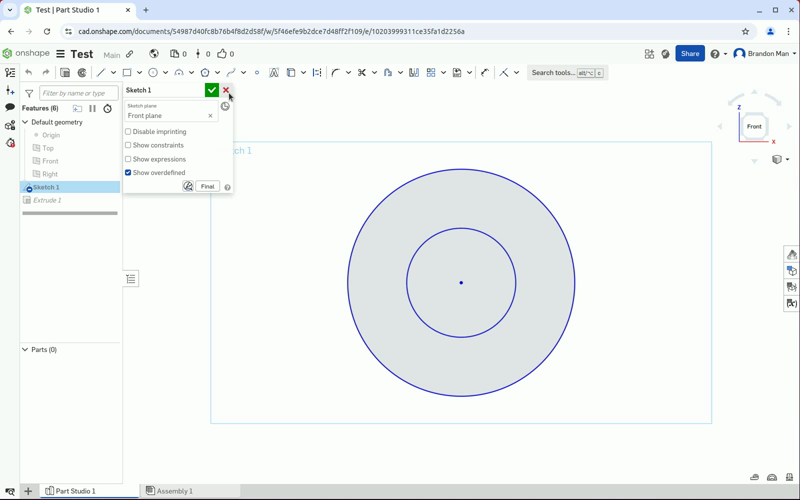
key(shift+s)
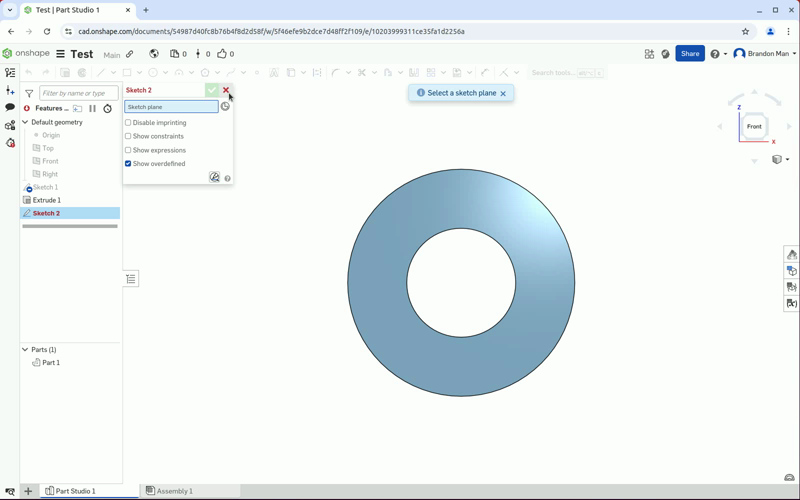
mouse_move(73, 163)
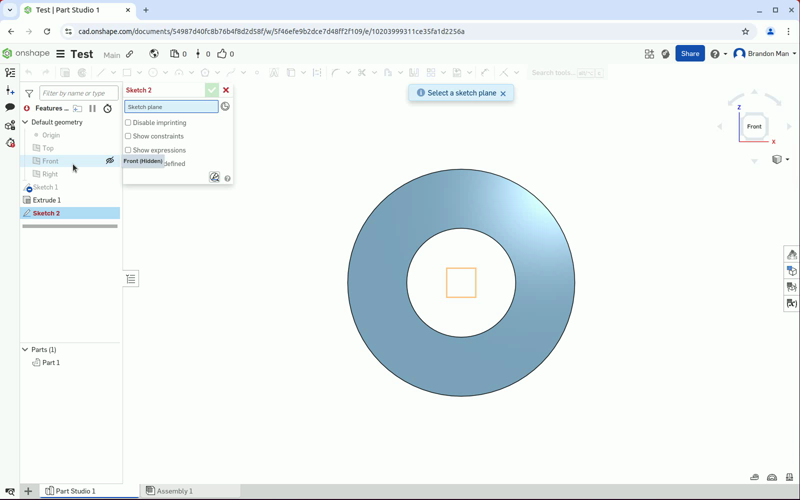
click(73, 163)
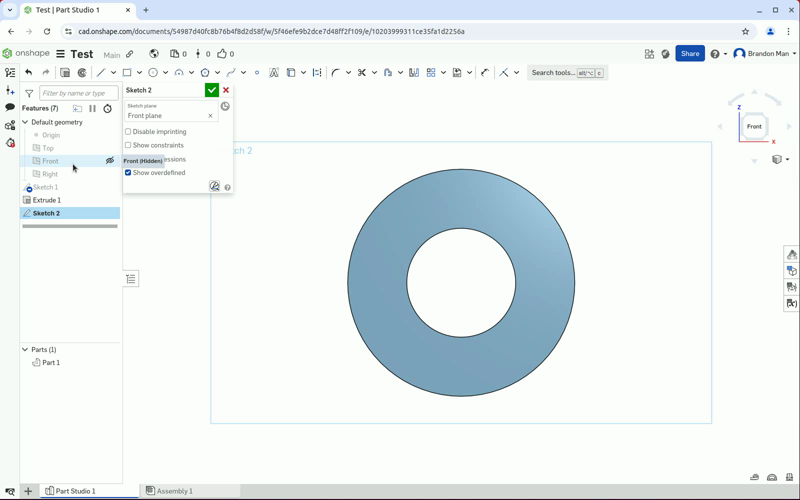
mouse_move(73, 352)
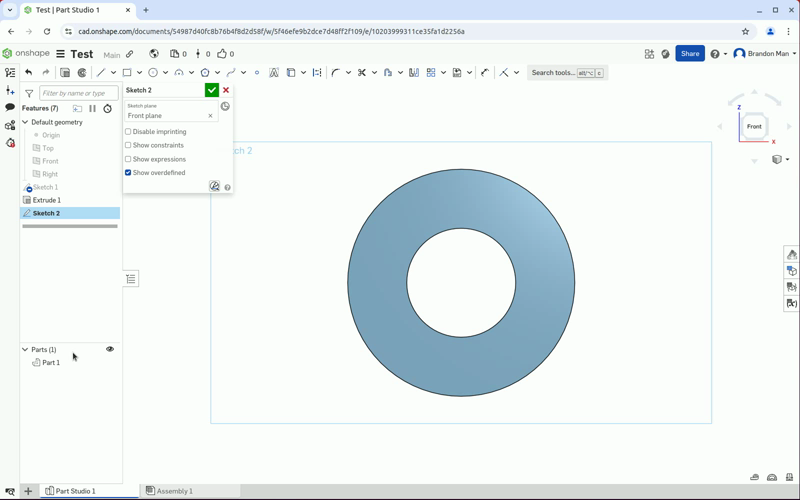
key(y)
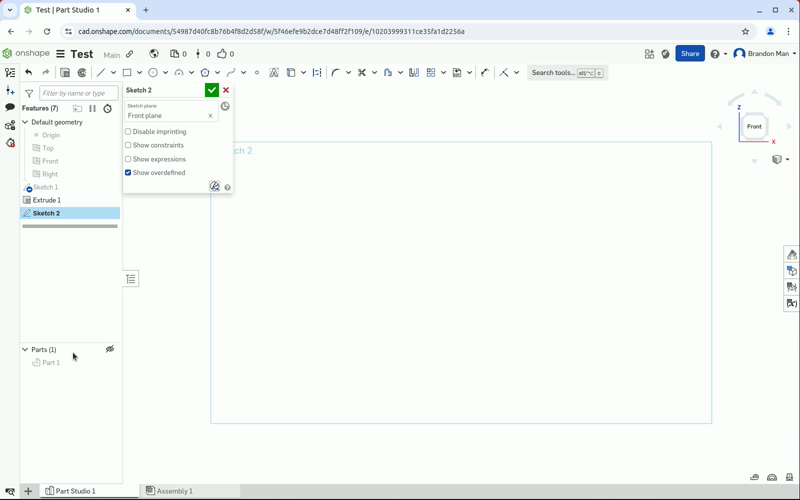
key(c)
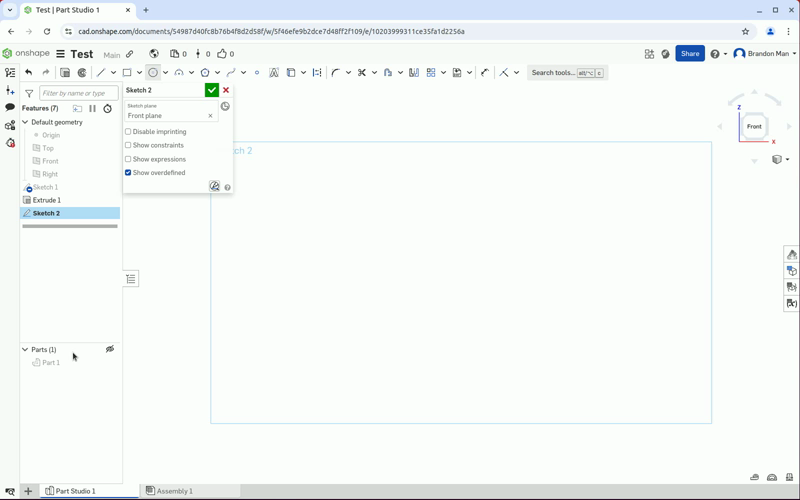
key_down(shift)
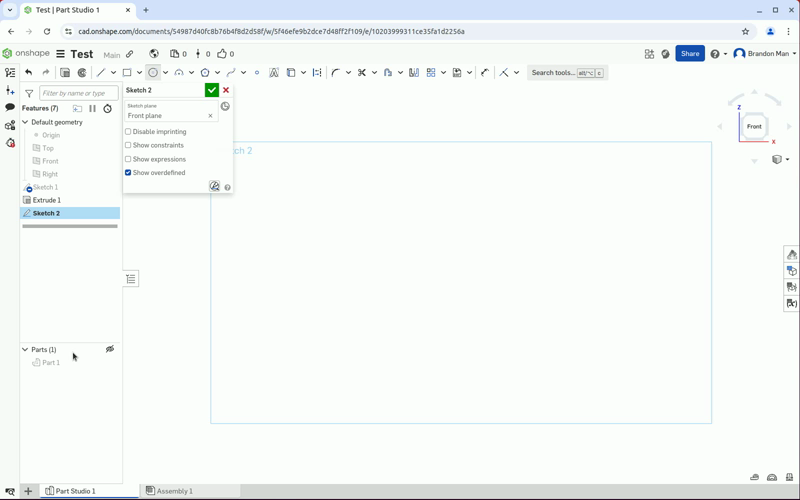
mouse_move(461, 282)
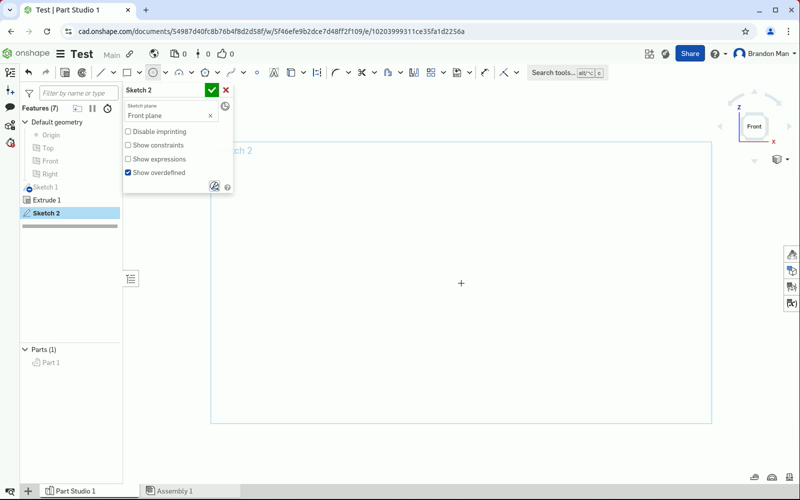
click(461, 282)
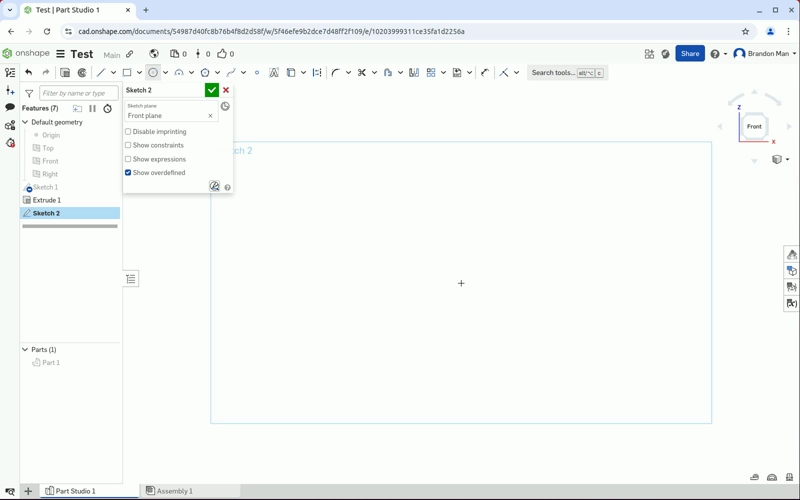
key_up(shift)
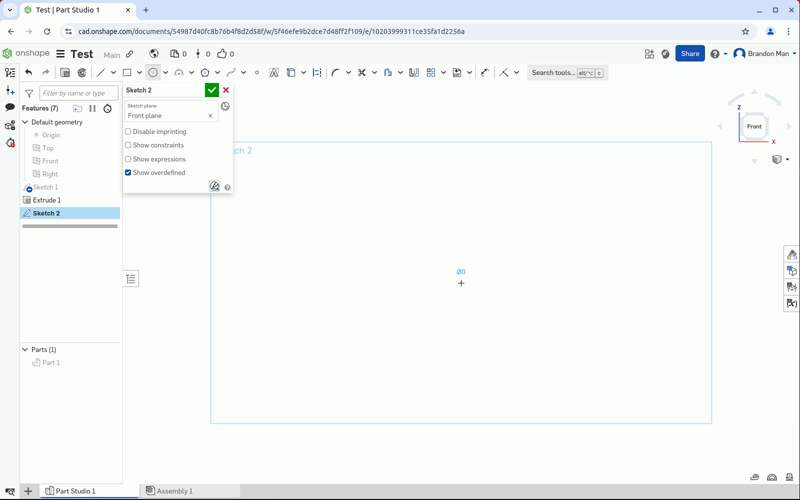
mouse_move(480, 282)
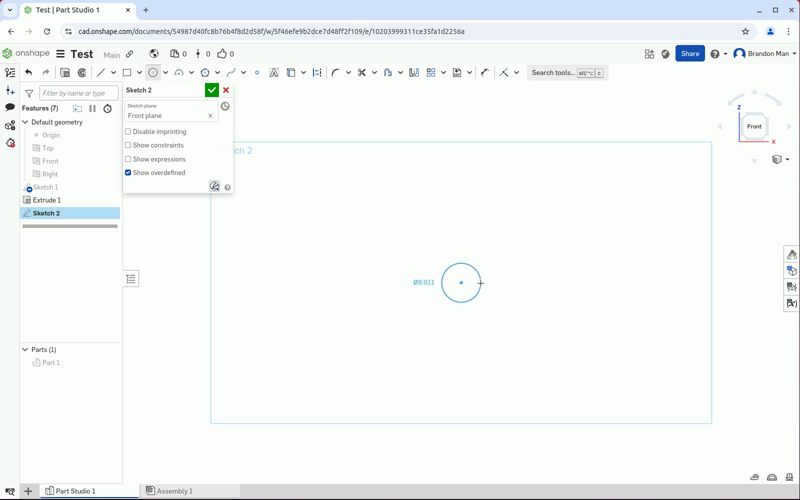
click(480, 282)
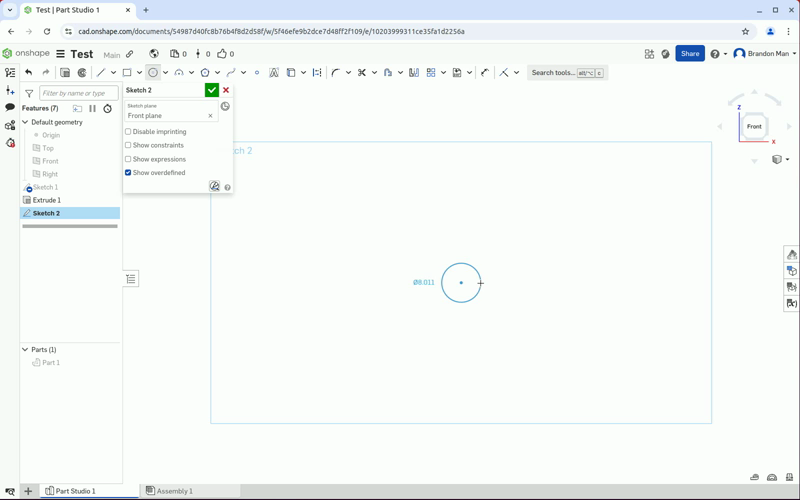
key(esc)
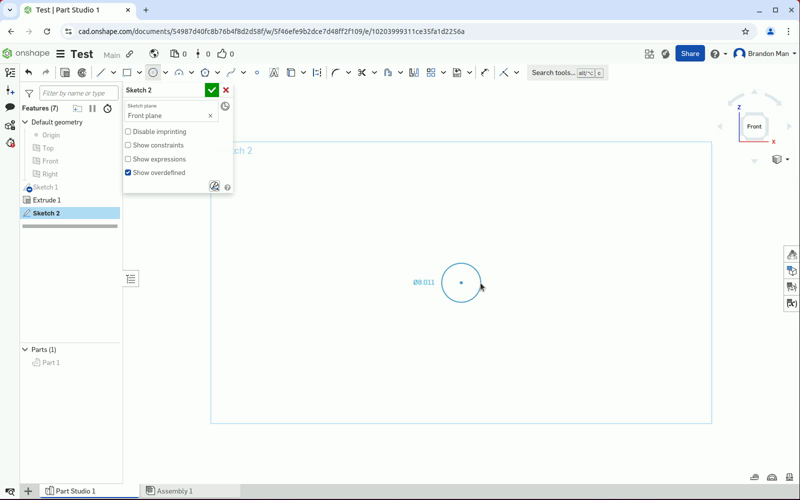
mouse_move(467, 285)
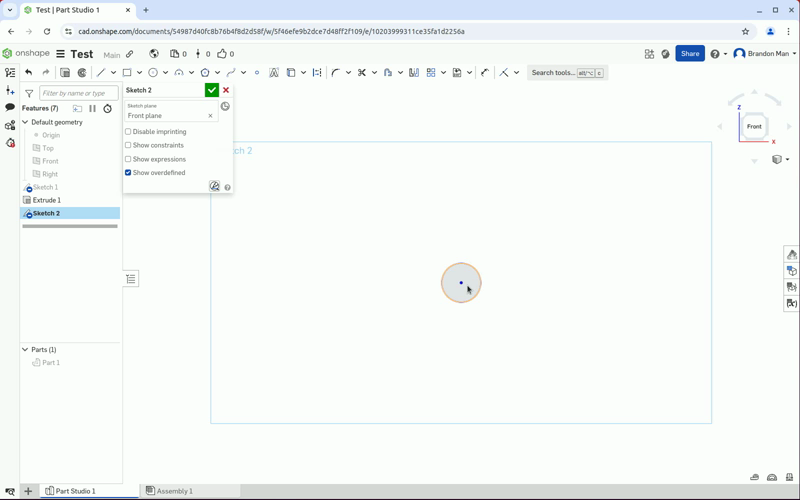
scroll(6)
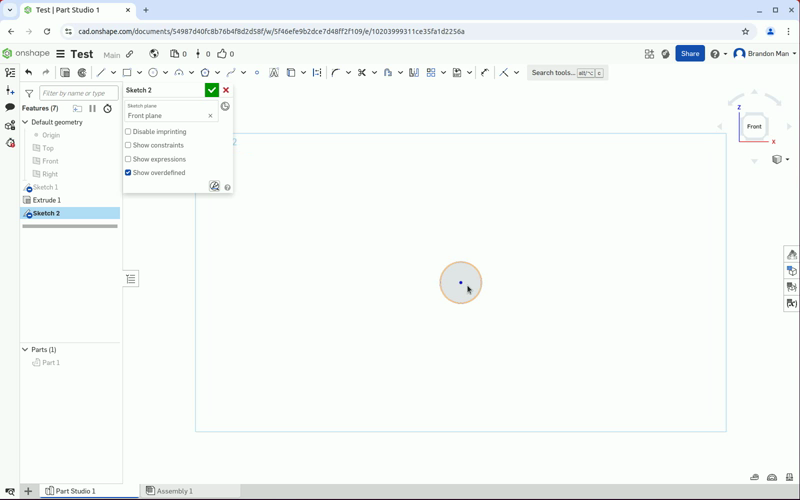
scroll(6)
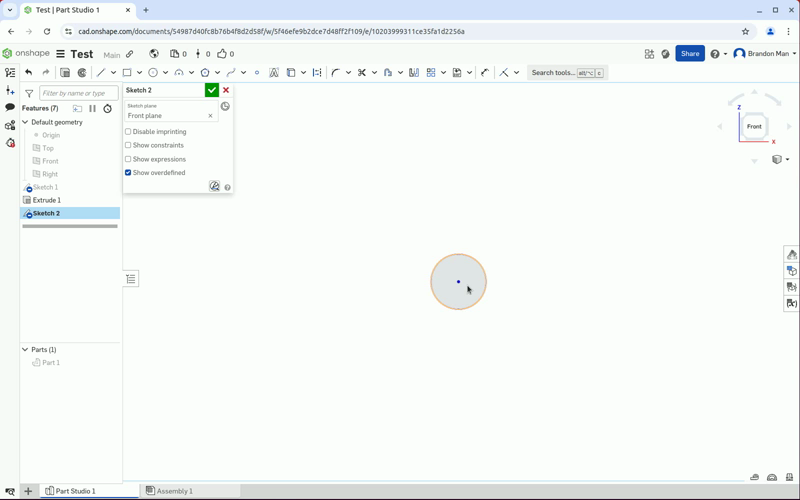
scroll(6)
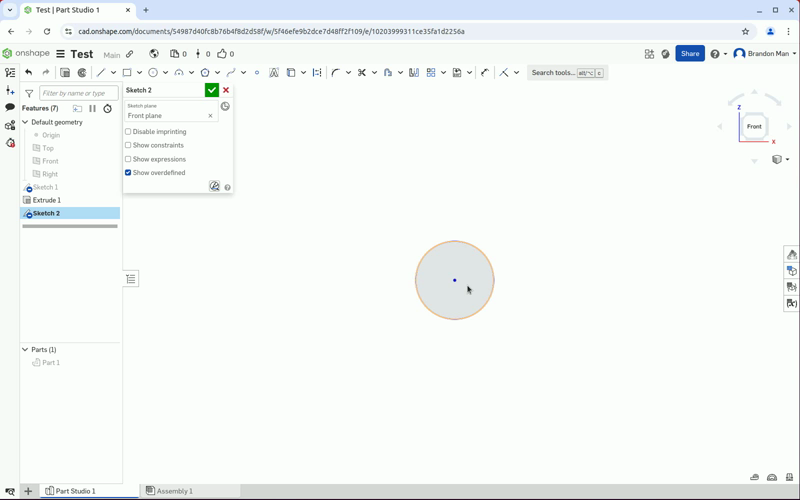
scroll(6)
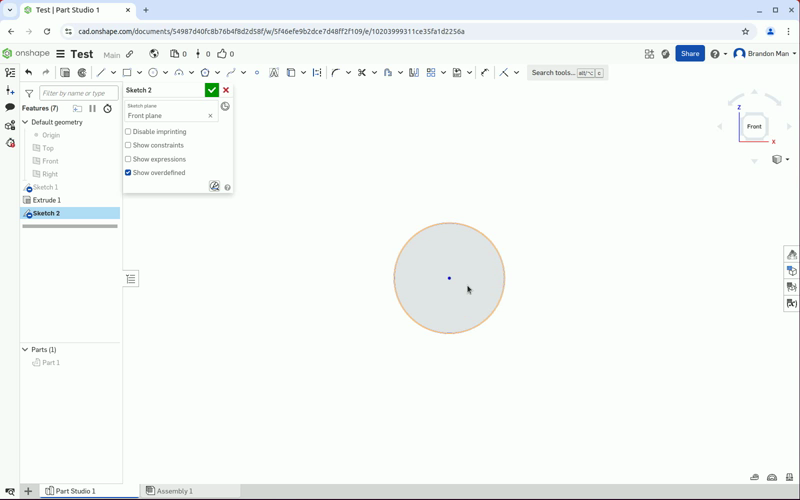
scroll(6)
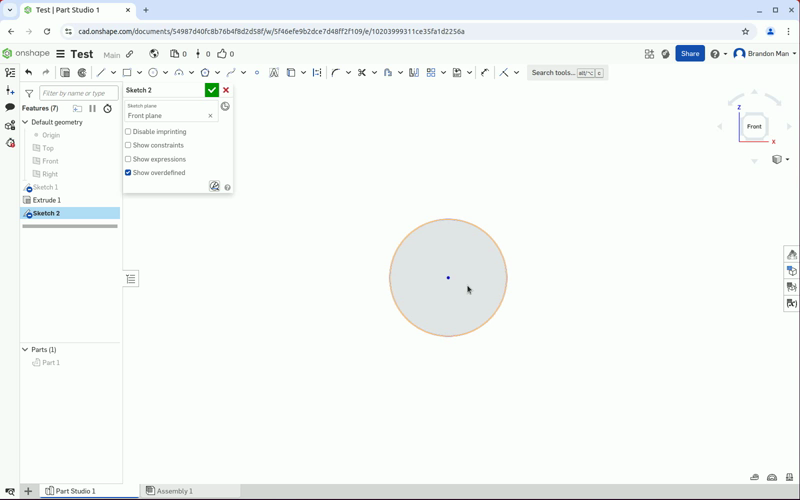
scroll(6)
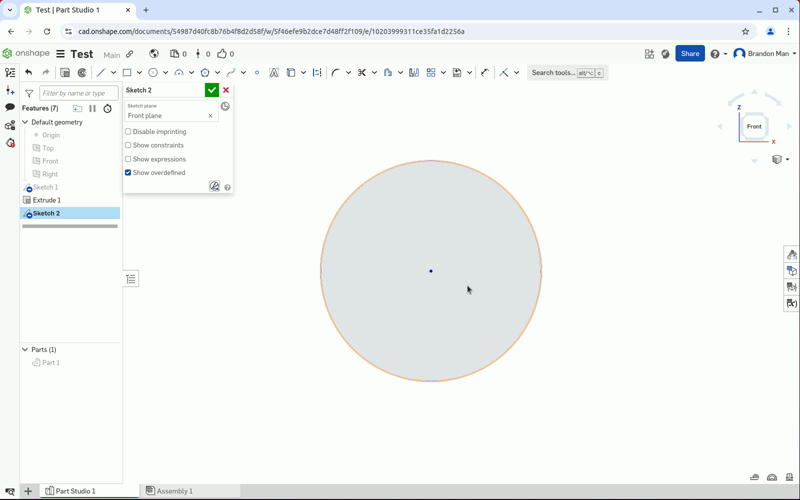
scroll(6)
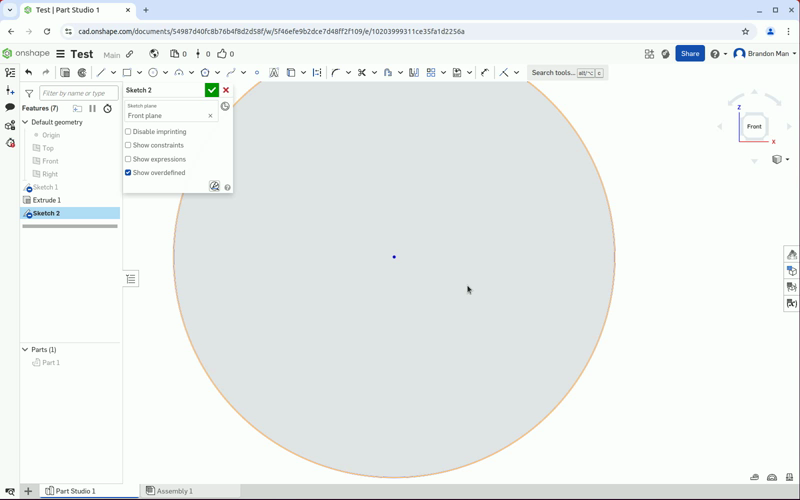
click(467, 285)
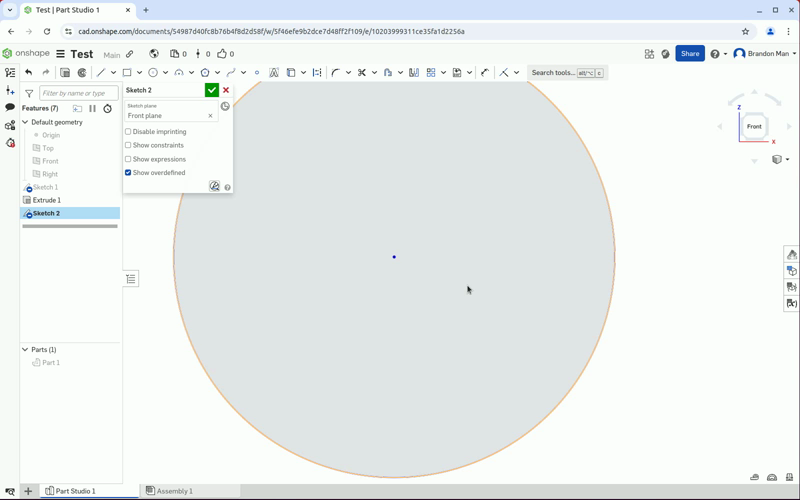
scroll(-6)
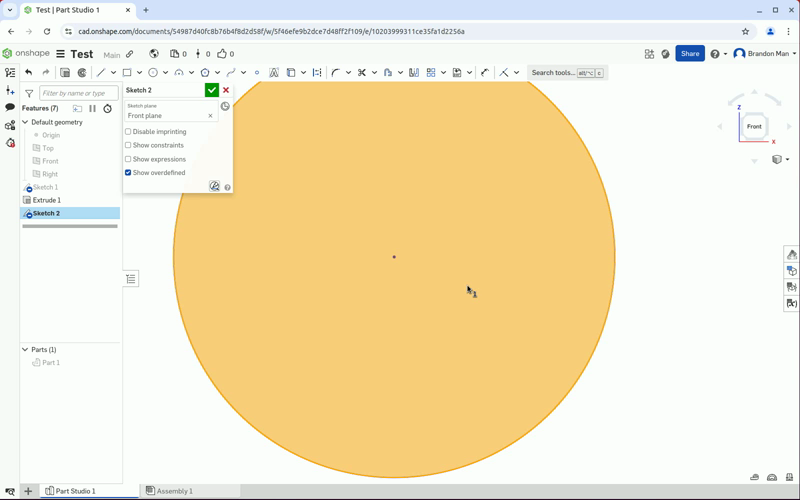
scroll(-6)
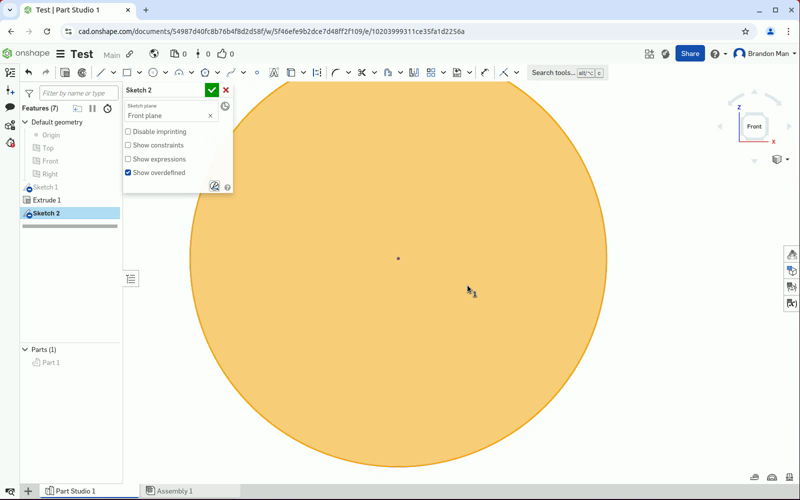
scroll(-6)
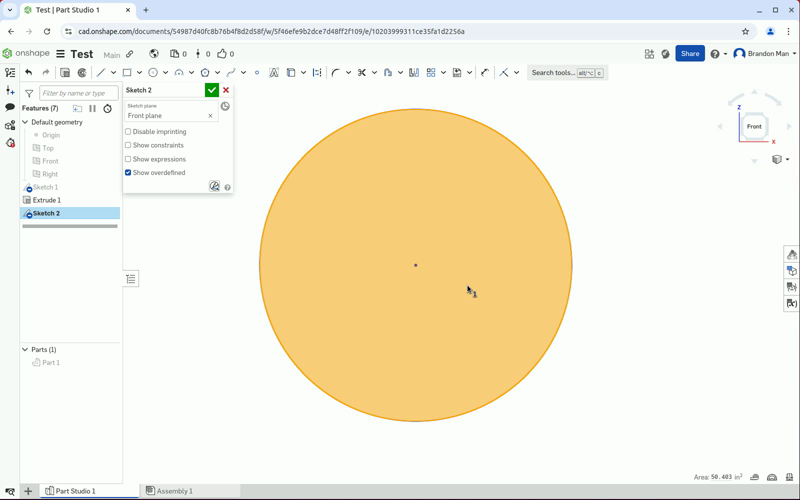
scroll(-6)
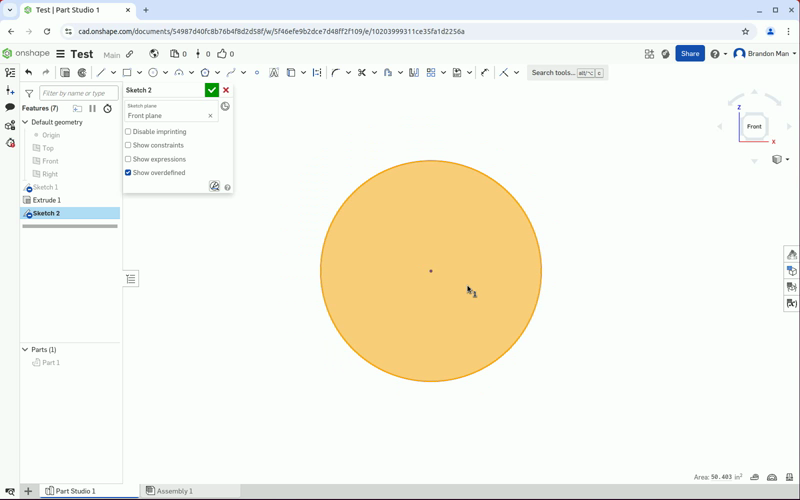
scroll(-6)
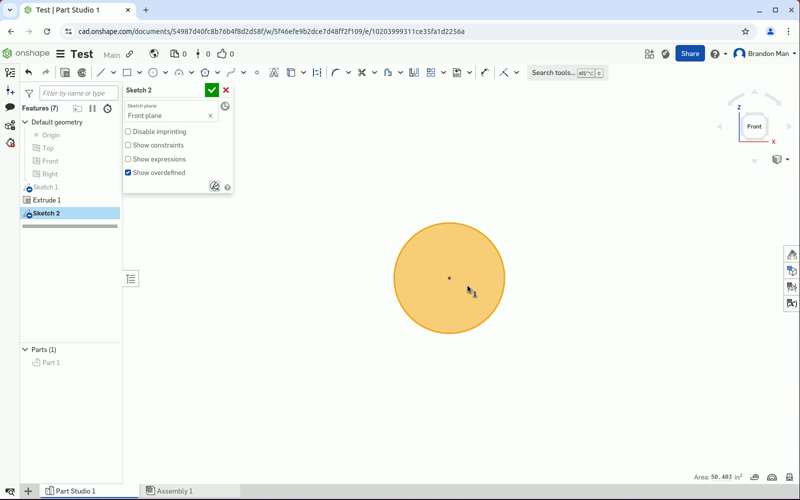
scroll(-6)
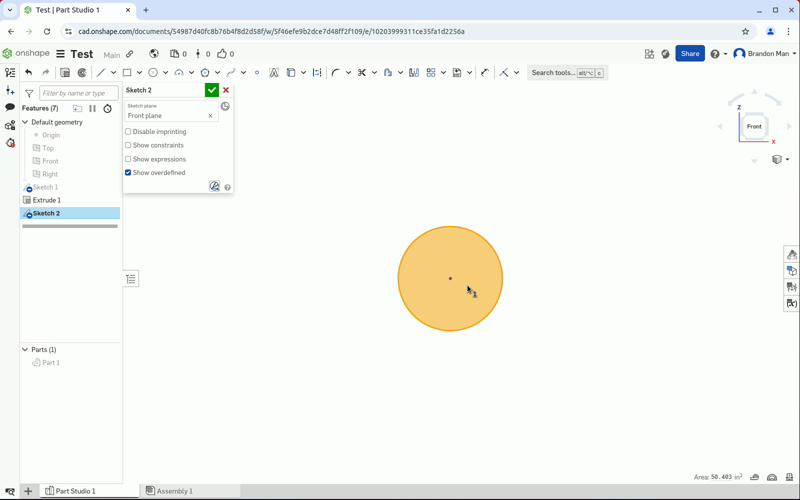
scroll(-6)
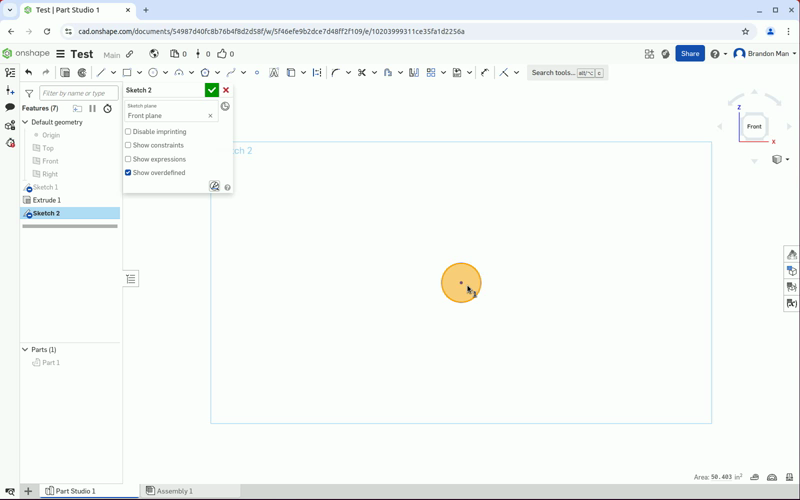
mouse_move(73, 352)
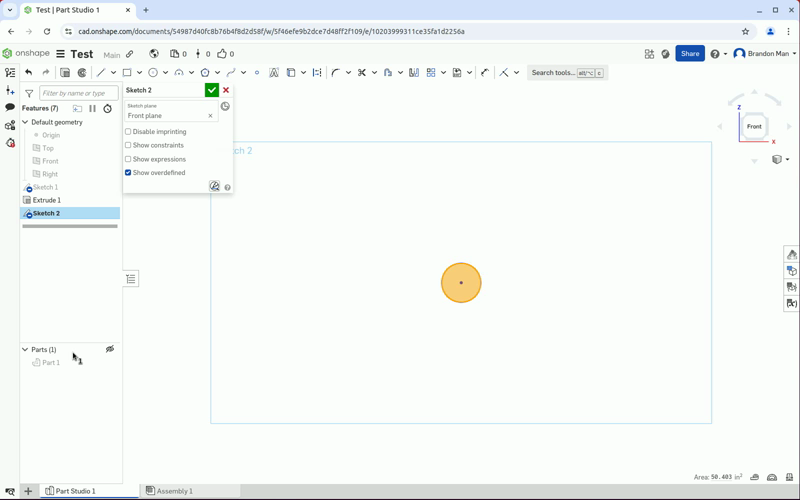
key(shift+y)
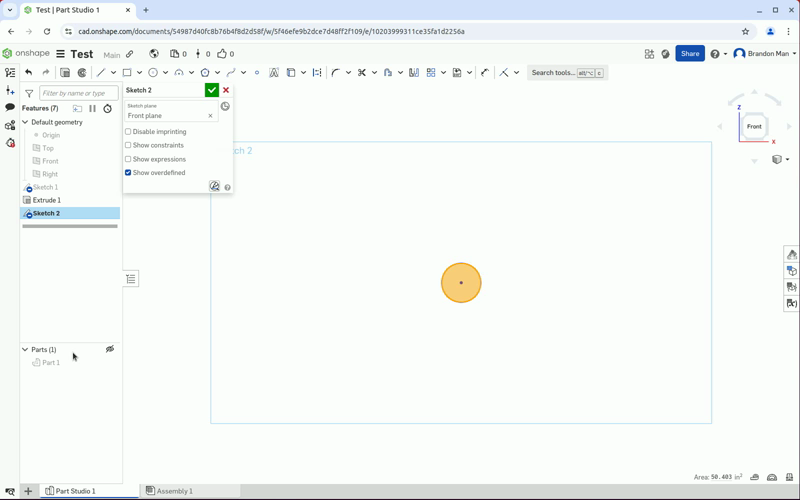
key(shift+e)
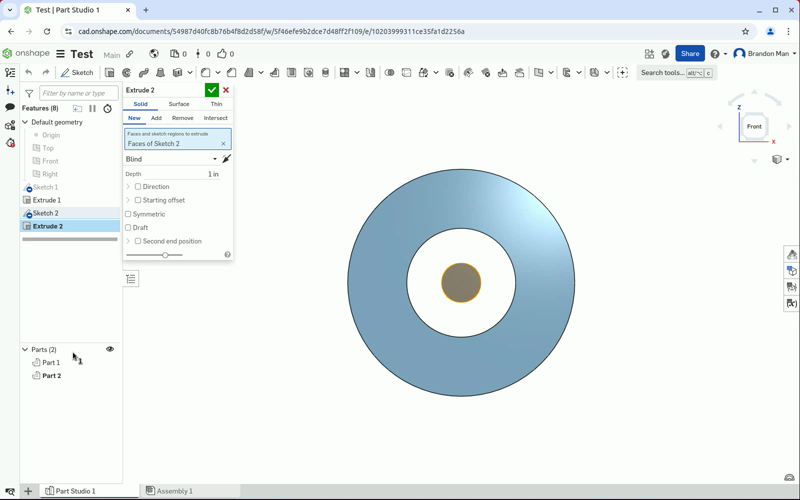
mouse_move(143, 106)
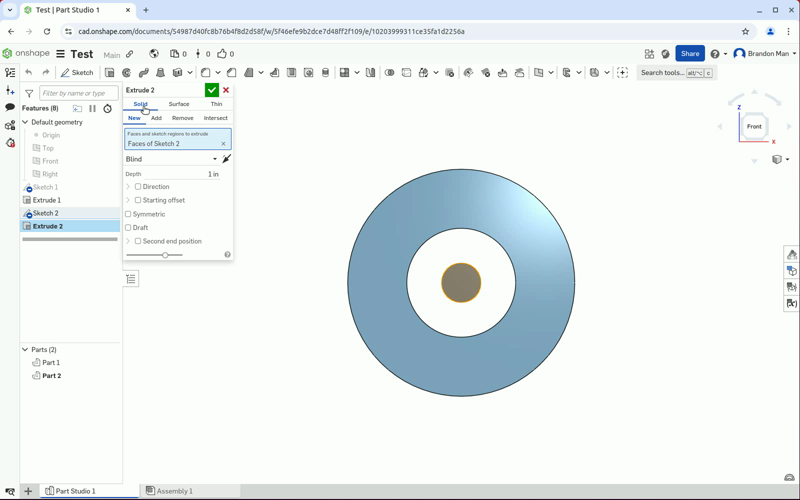
click(143, 106)
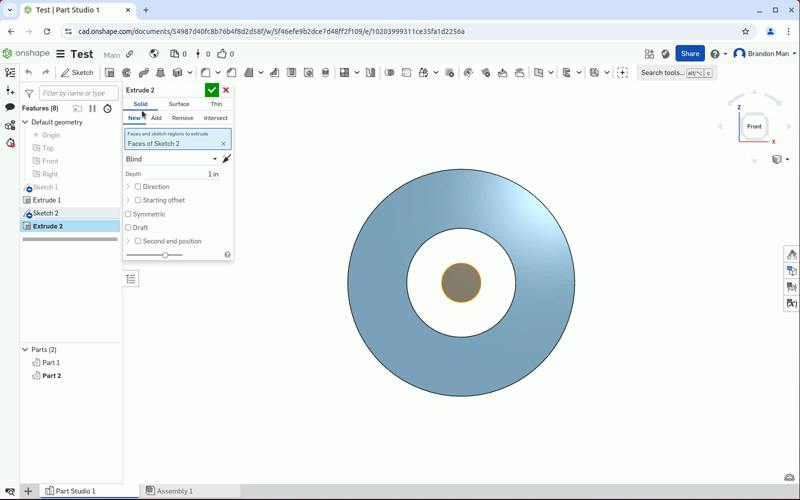
mouse_move(137, 120)
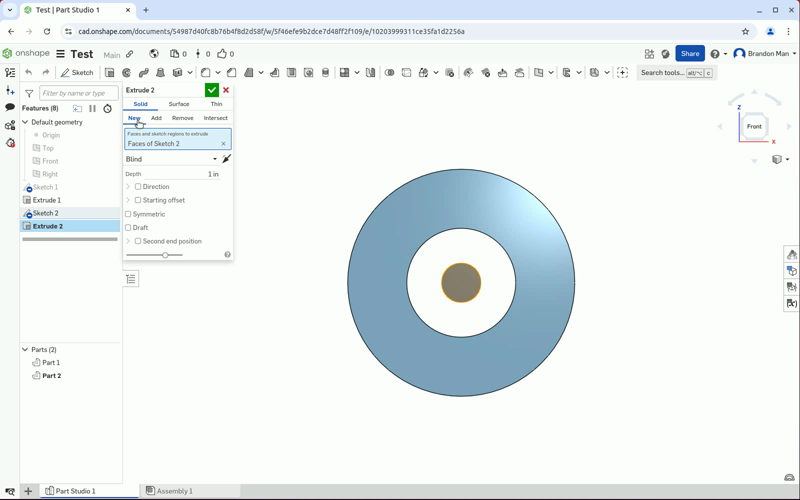
click(137, 120)
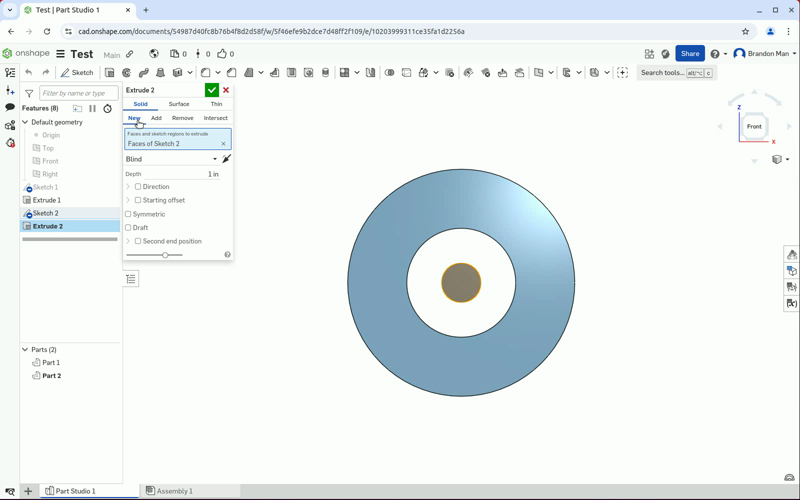
key(tab, 4)
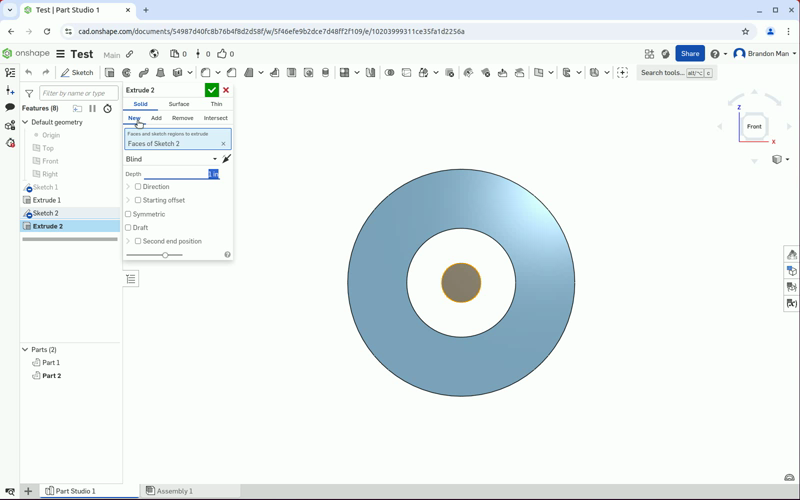
text(12.758)
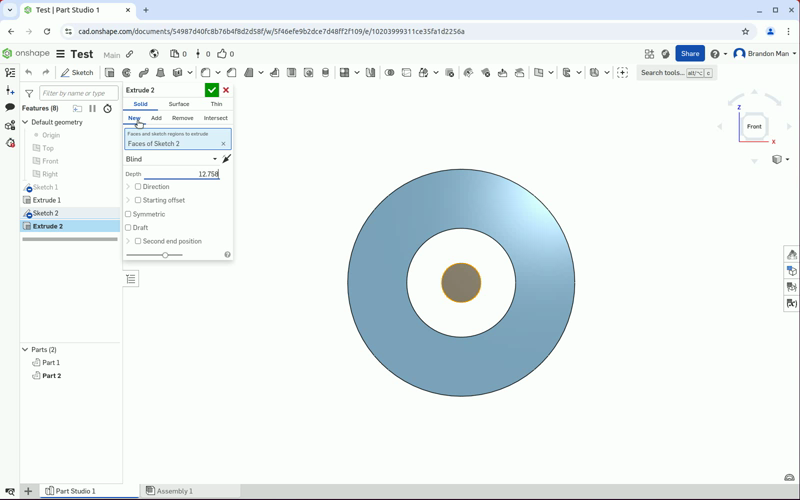
key(enter)
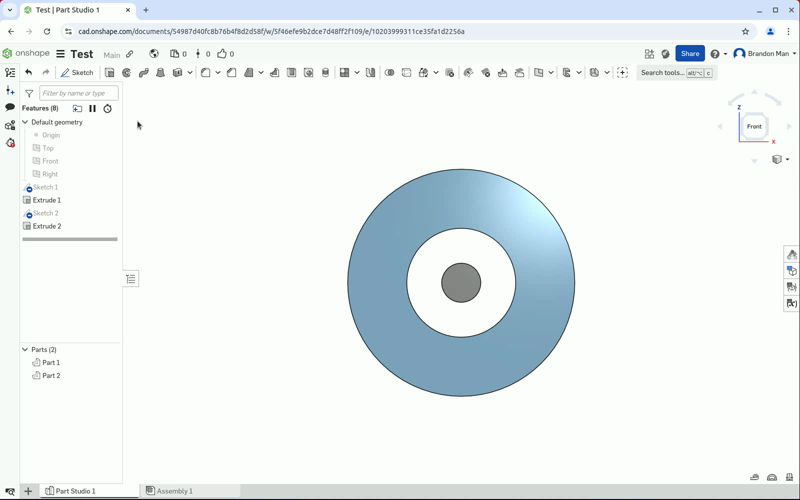
key(shift+h)
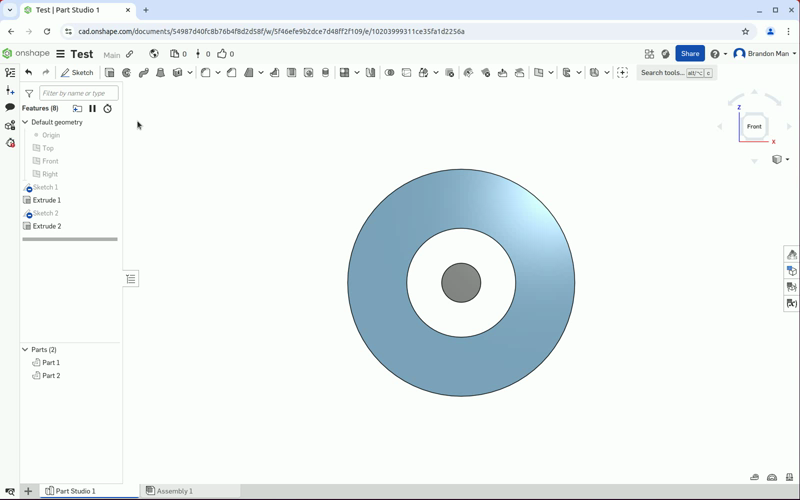
key(shift+h)
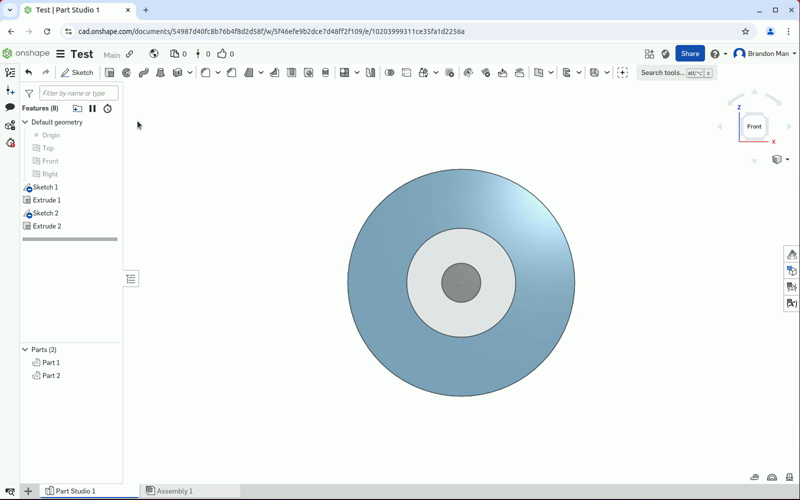
key(shift+7)
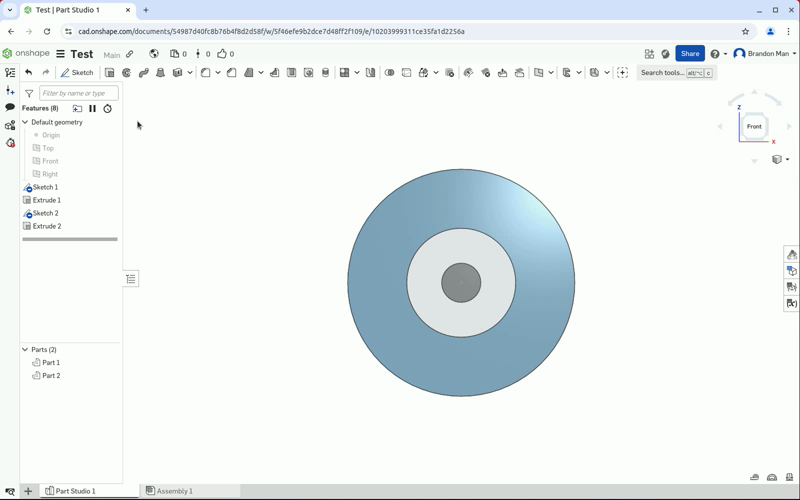
key(left, 2)
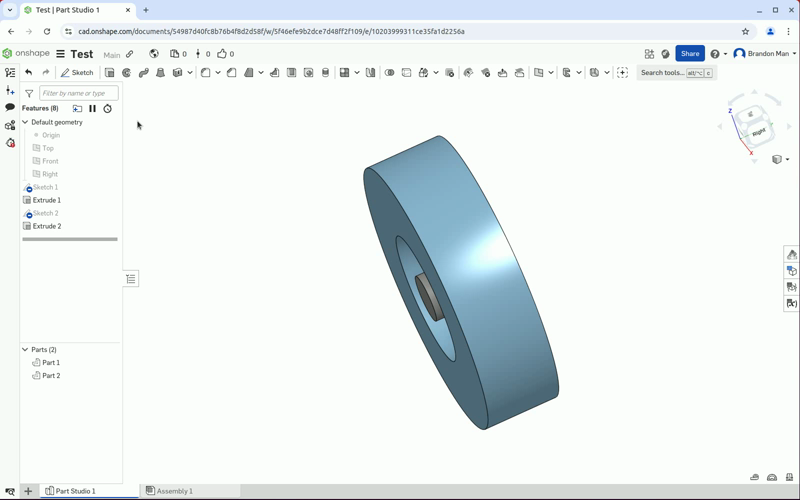
key(down, 2)
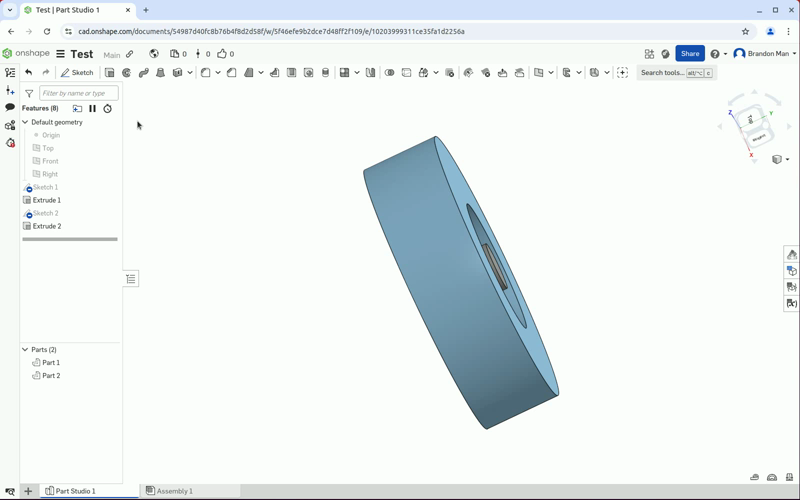
key(up, 2)
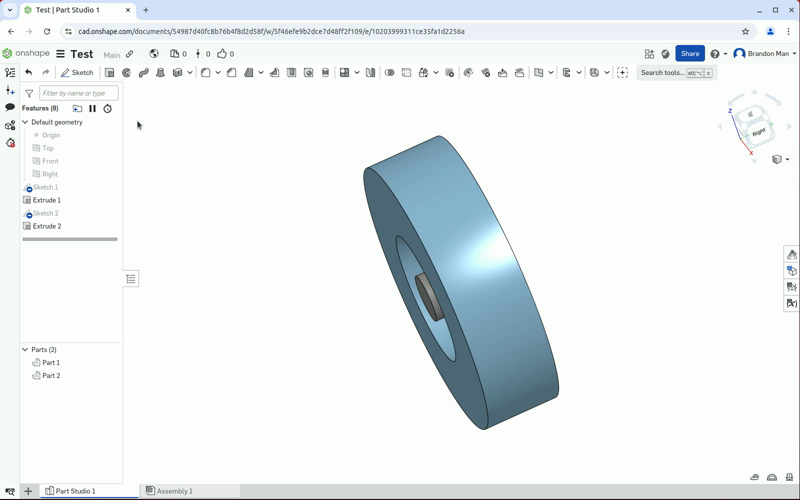
key(right, 2)
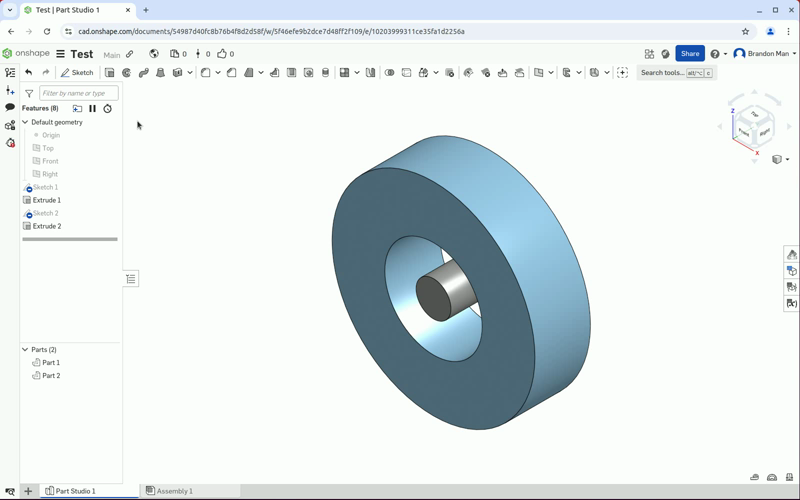
mouse_move(73, 189)
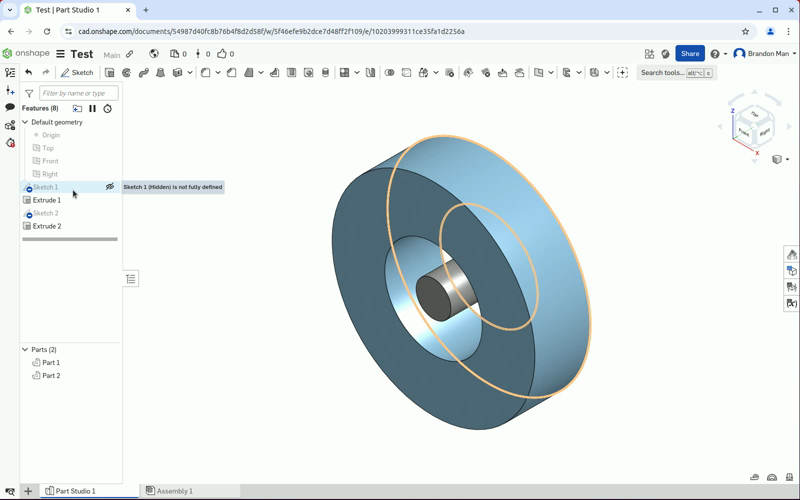
click(73, 189)